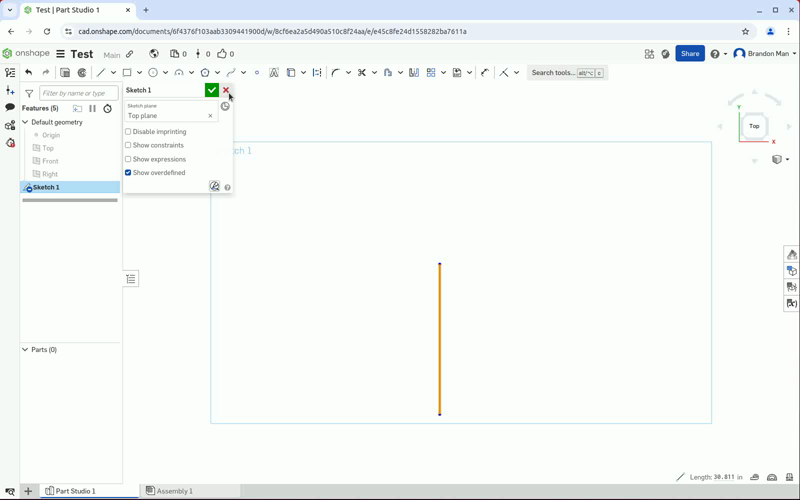
key(shift+h)
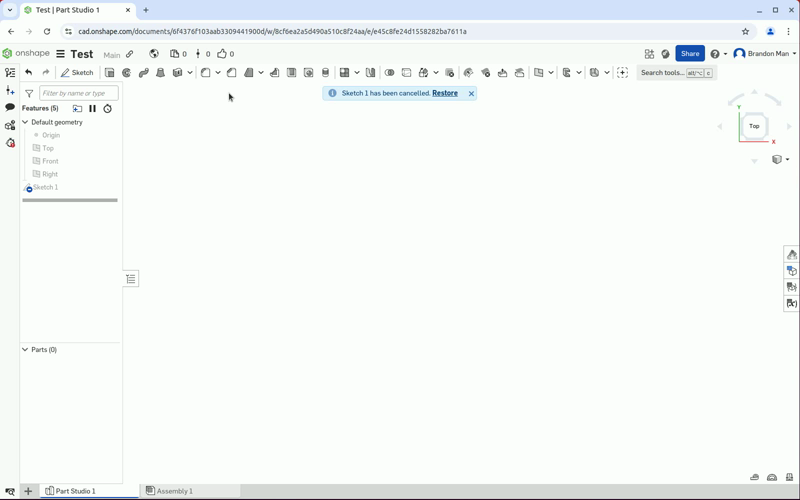
mouse_move(73, 352)
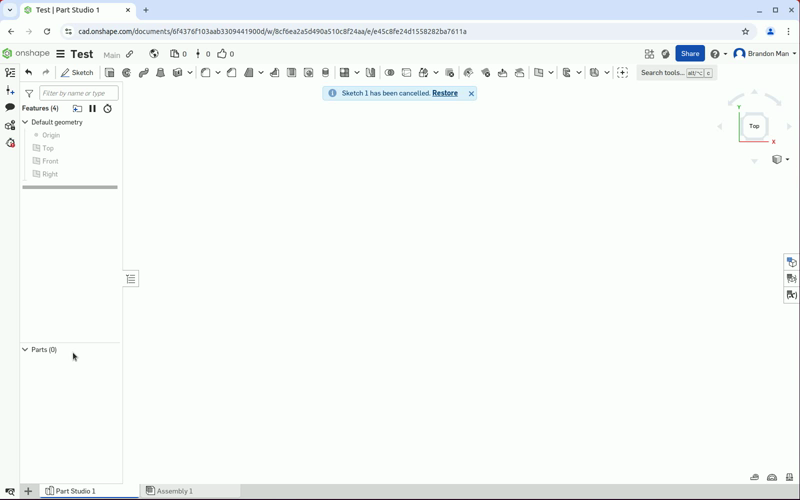
key(y)
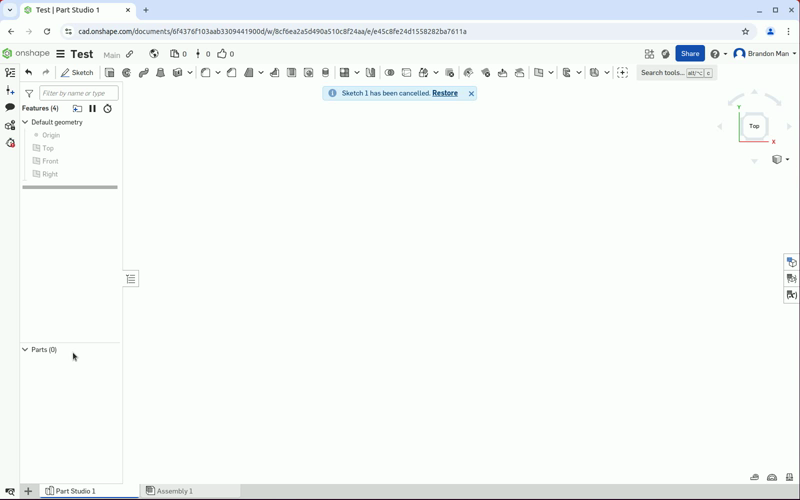
key(shift+p)
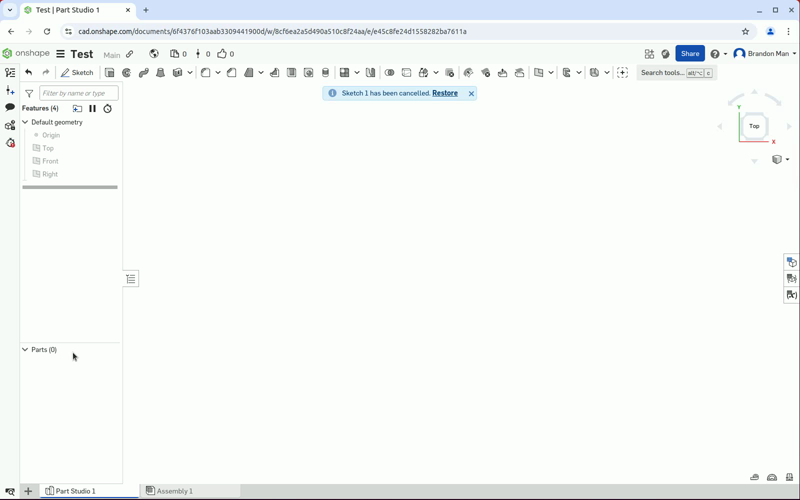
key(space)
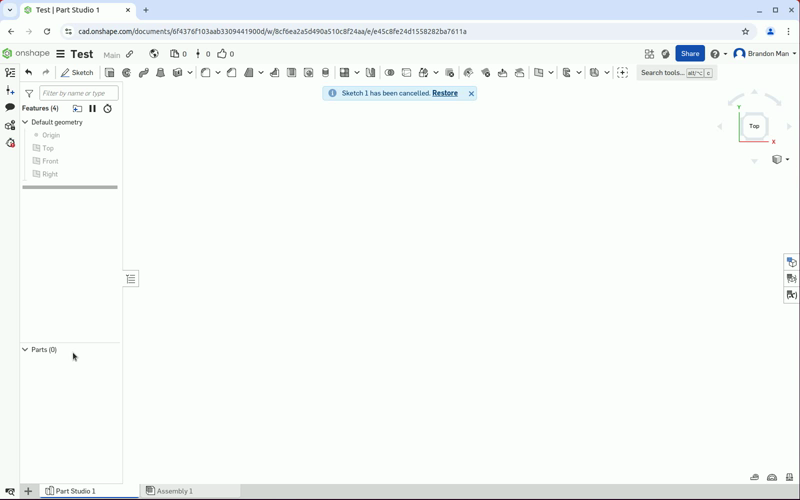
key_down(shift)
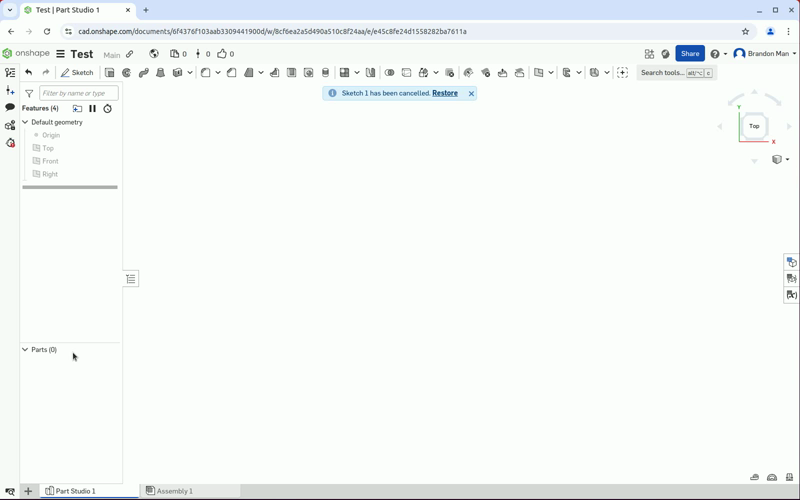
key(up)
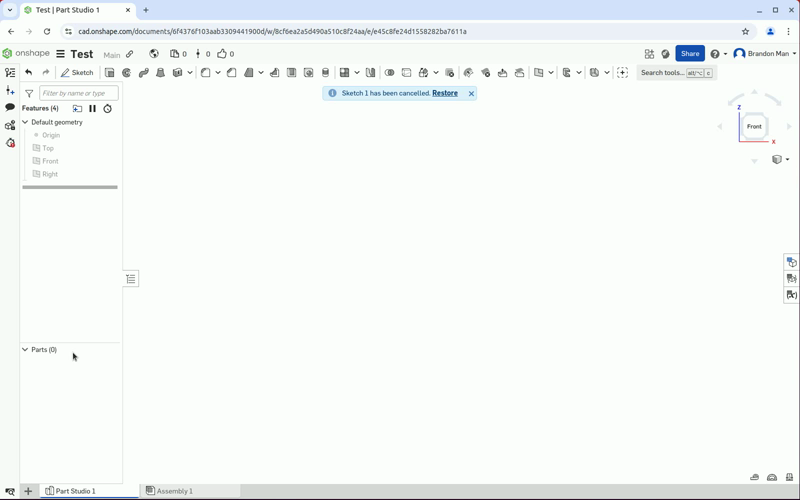
key_up(shift)
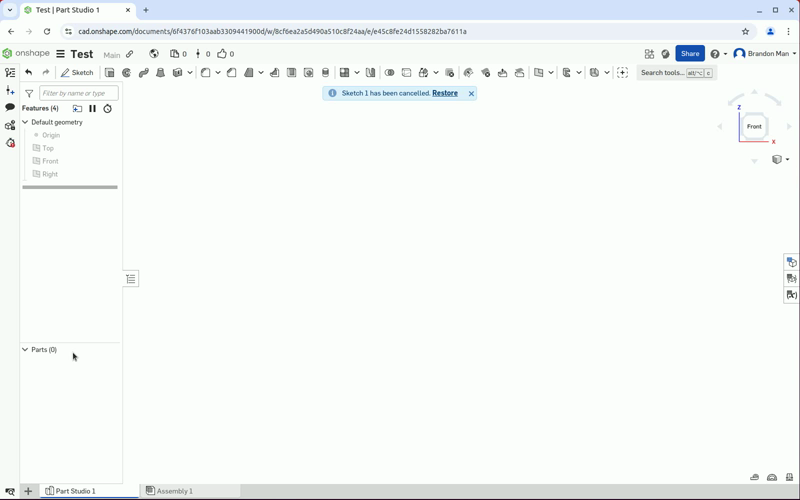
mouse_move(73, 352)
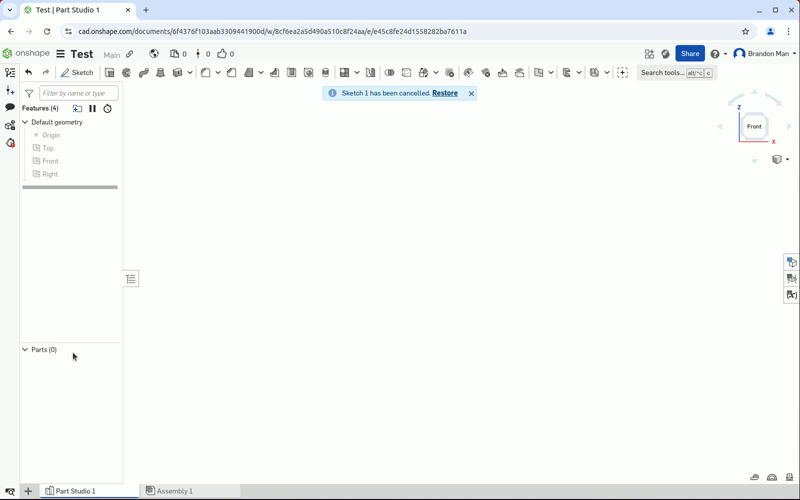
key(shift+y)
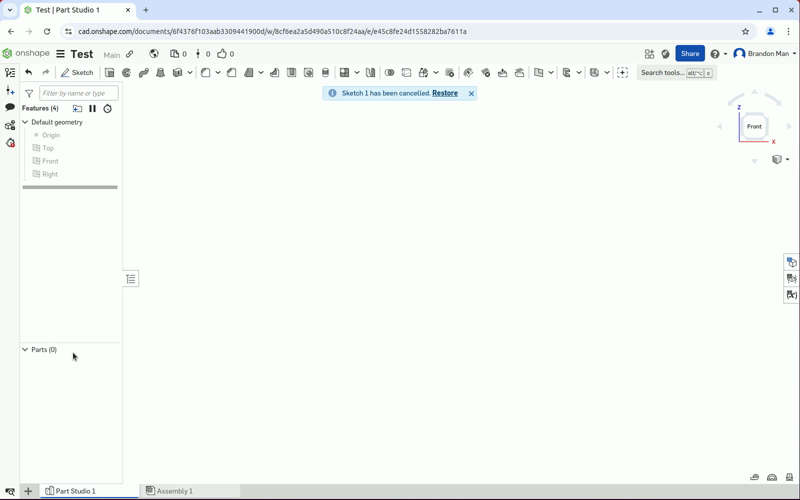
key(shift+s)
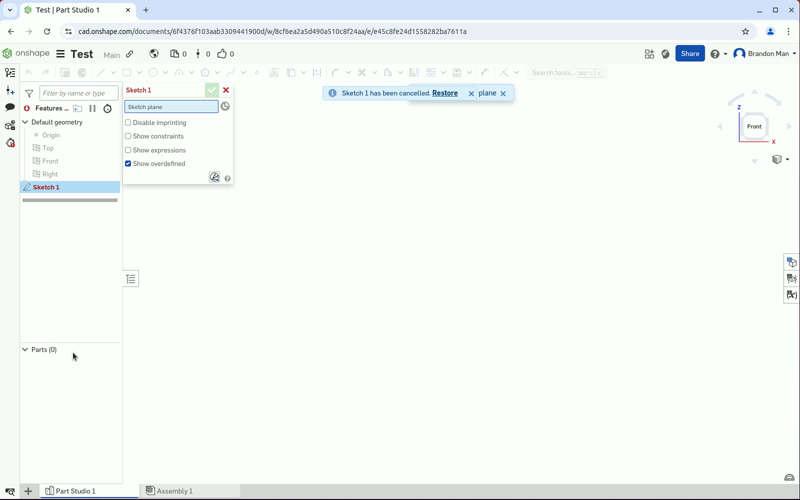
mouse_move(73, 163)
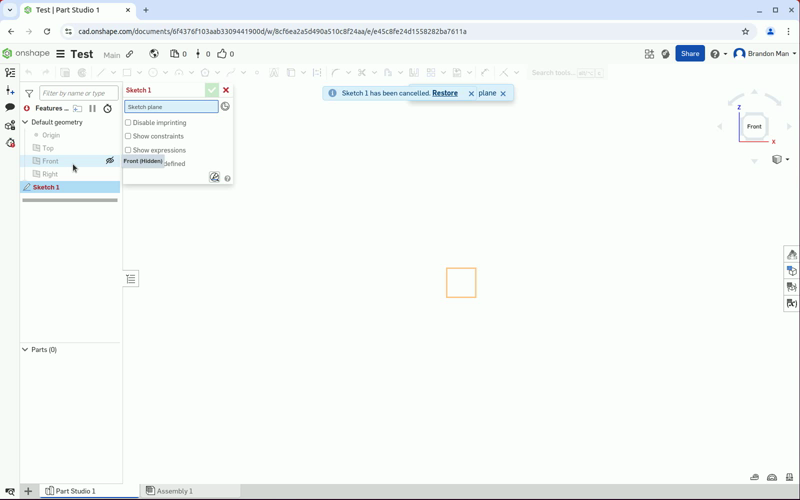
click(73, 163)
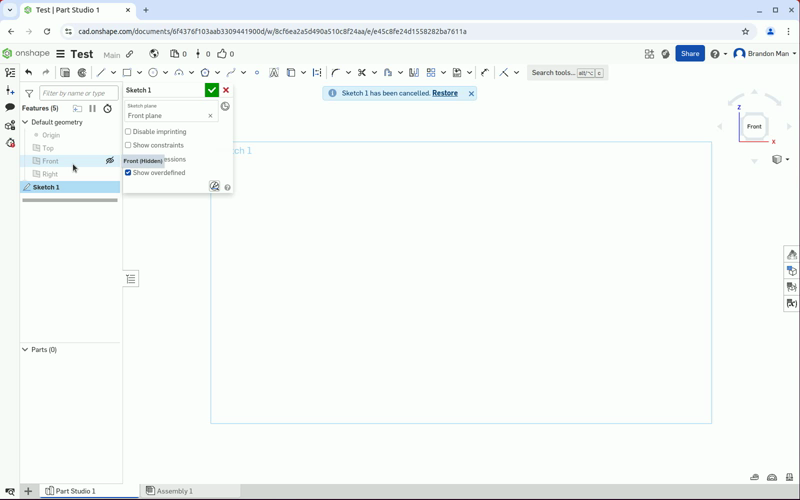
mouse_move(73, 352)
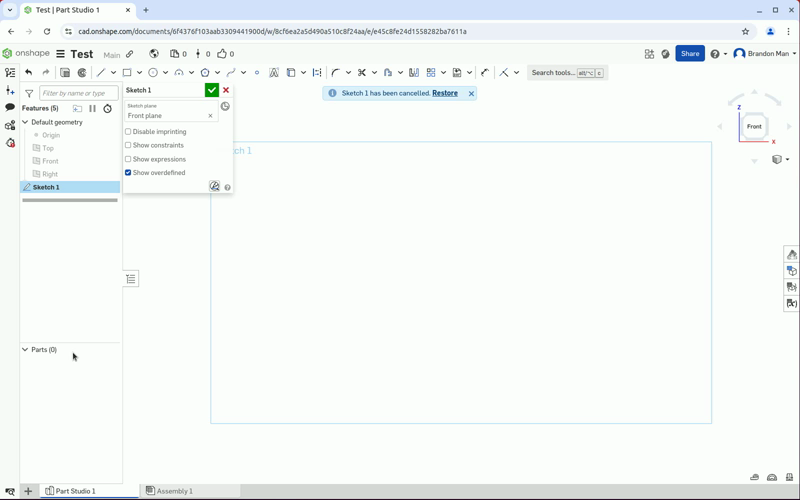
key(y)
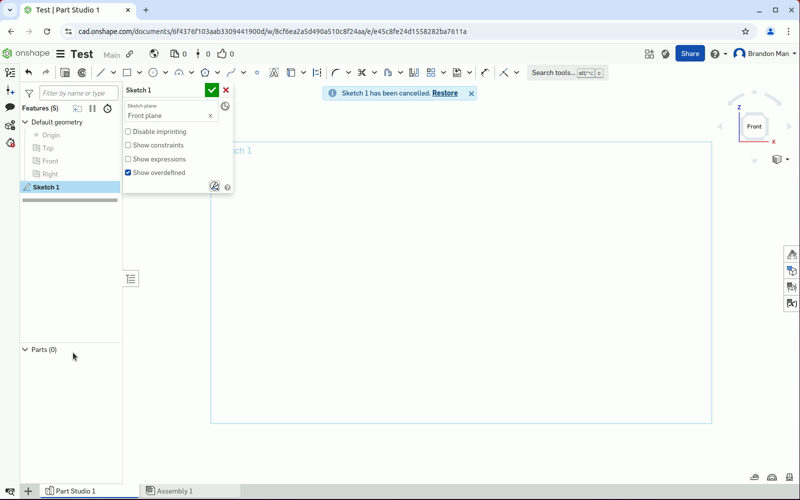
key(l)
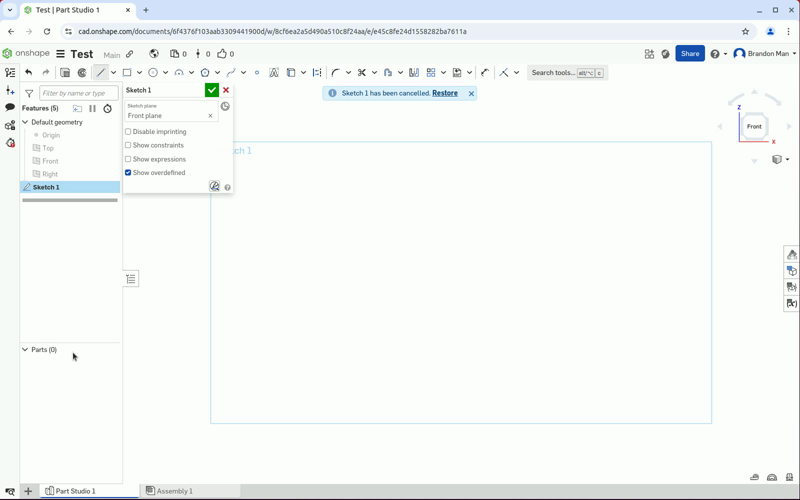
key_down(shift)
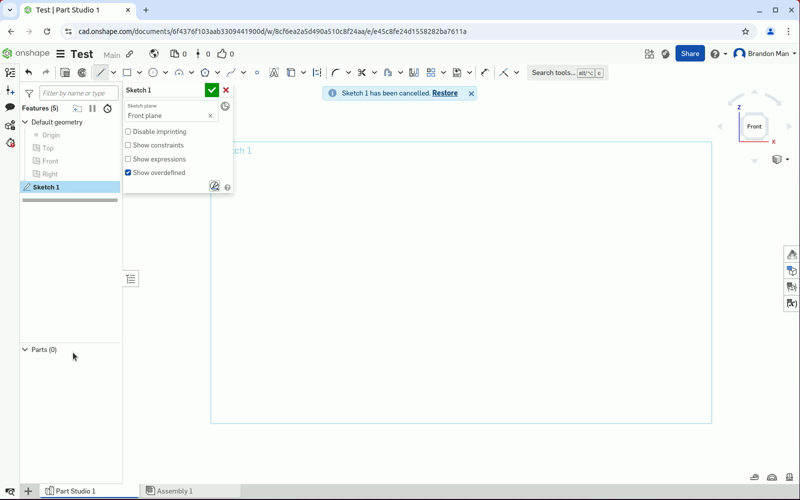
mouse_move(460, 282)
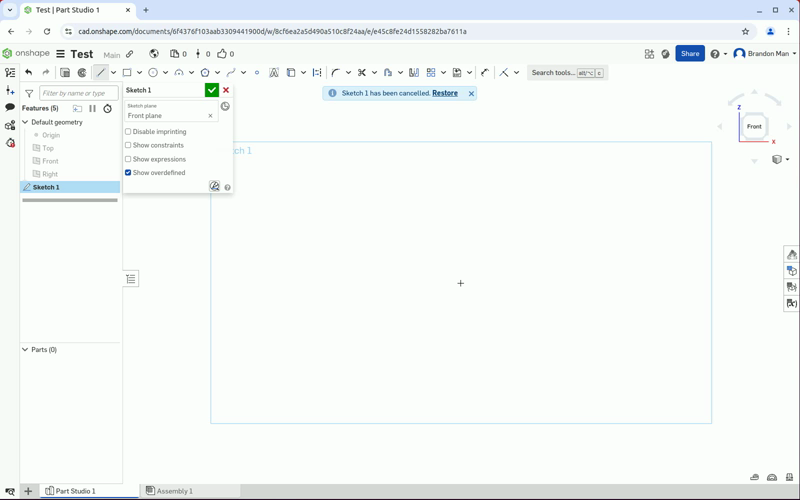
click(460, 282)
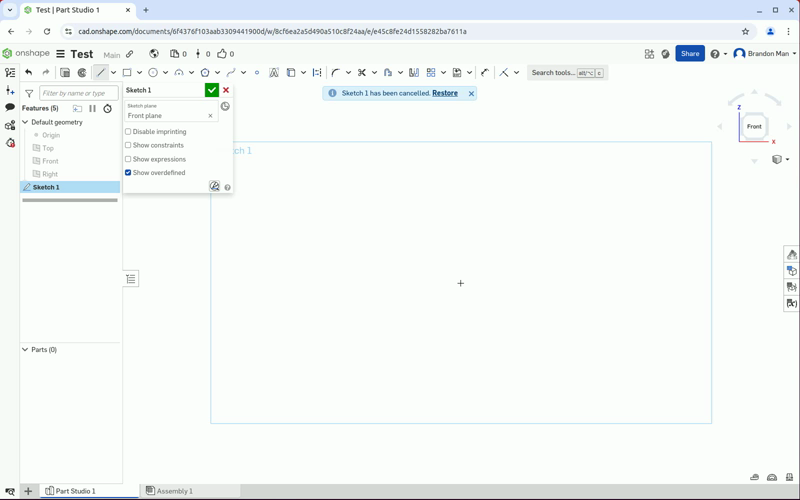
key_up(shift)
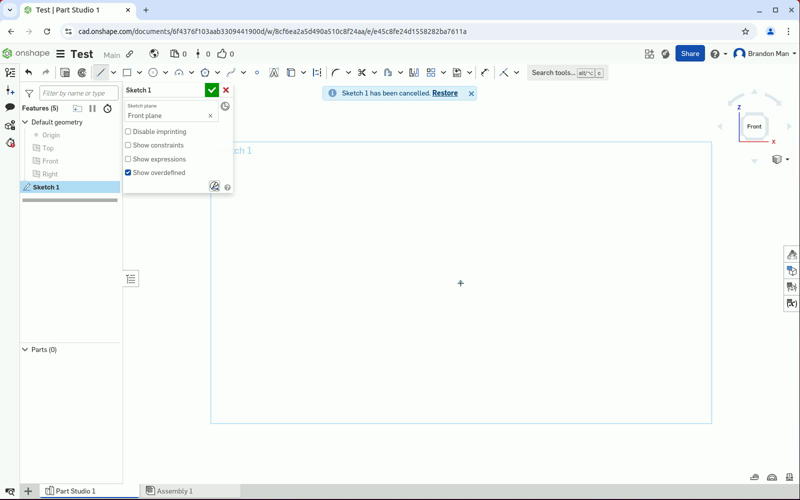
key_down(shift)
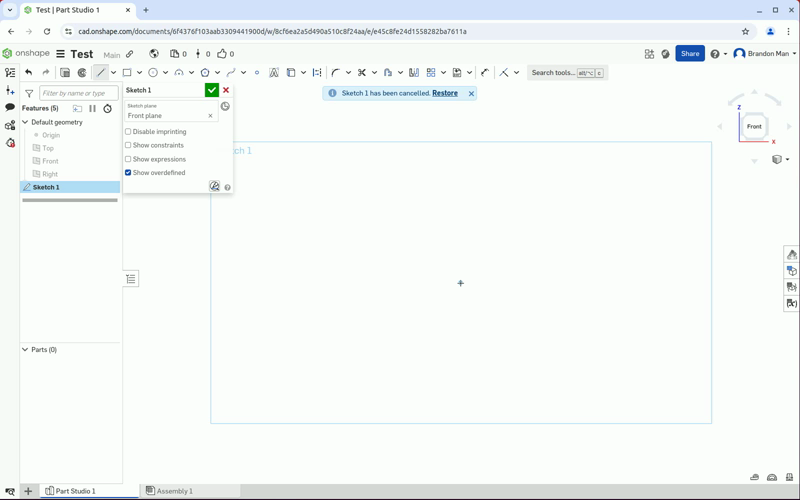
mouse_move(573, 282)
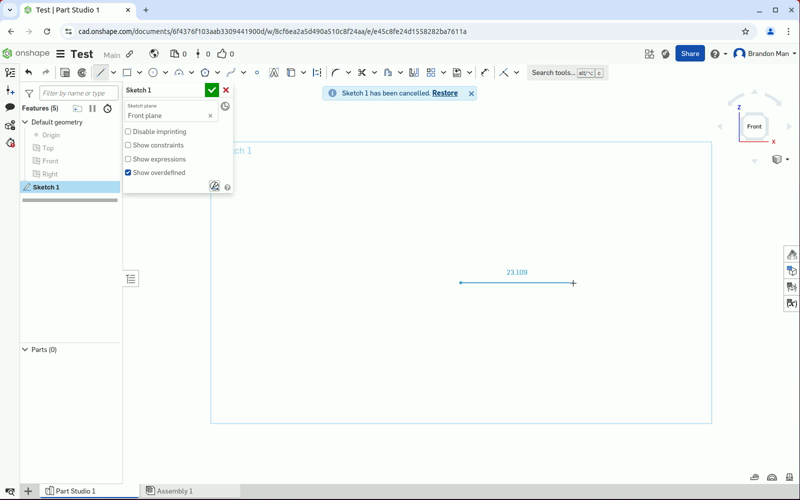
click(573, 282)
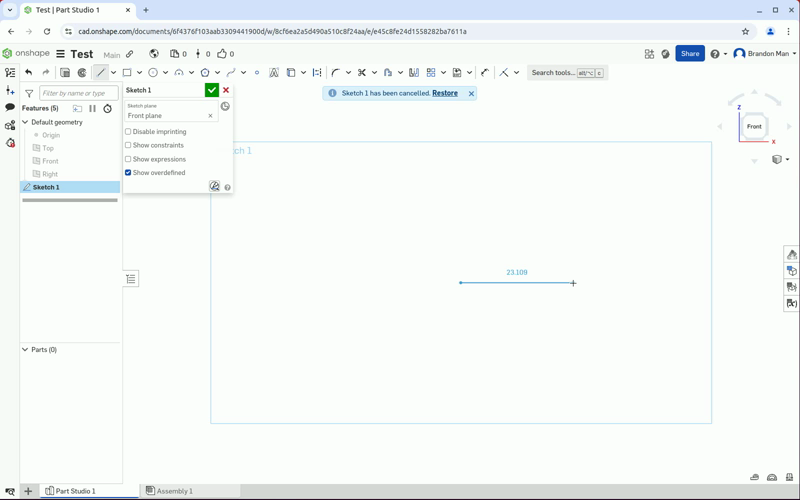
key_up(shift)
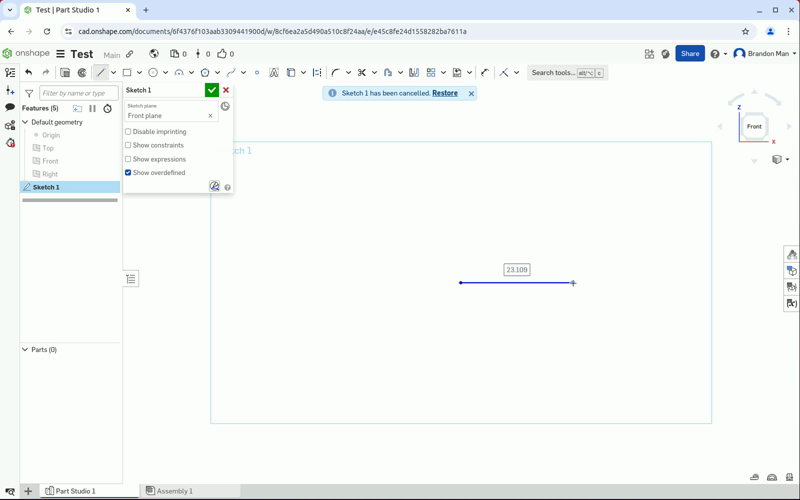
key_down(shift)
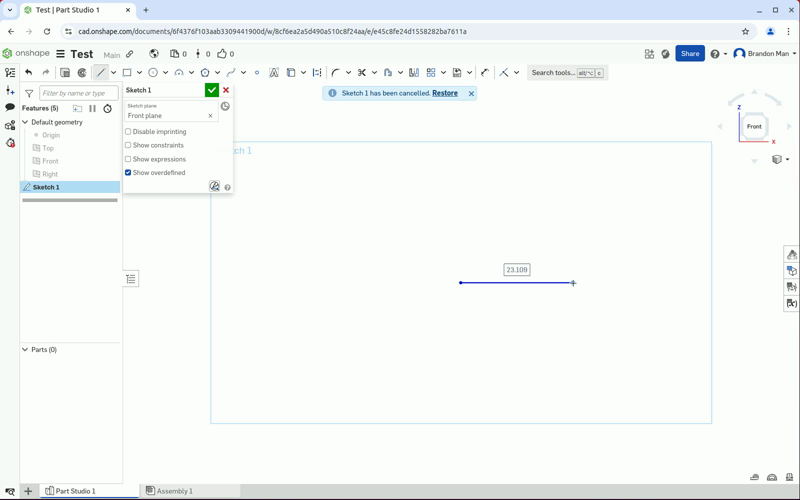
mouse_move(589, 282)
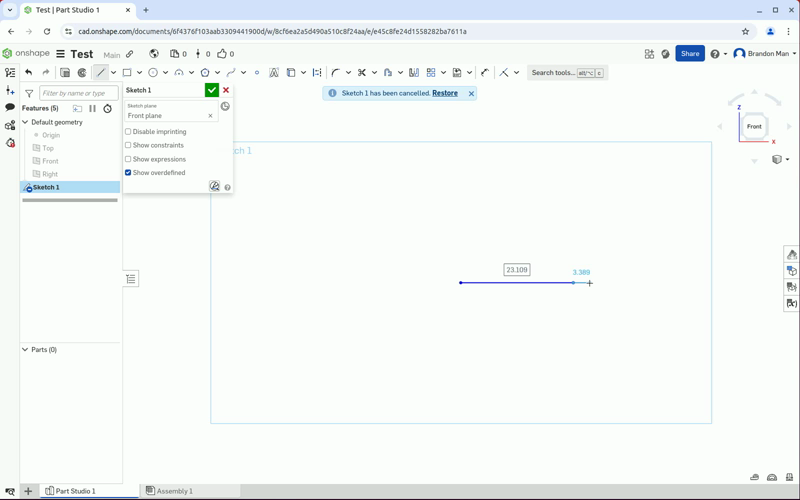
mouse_move(573, 226)
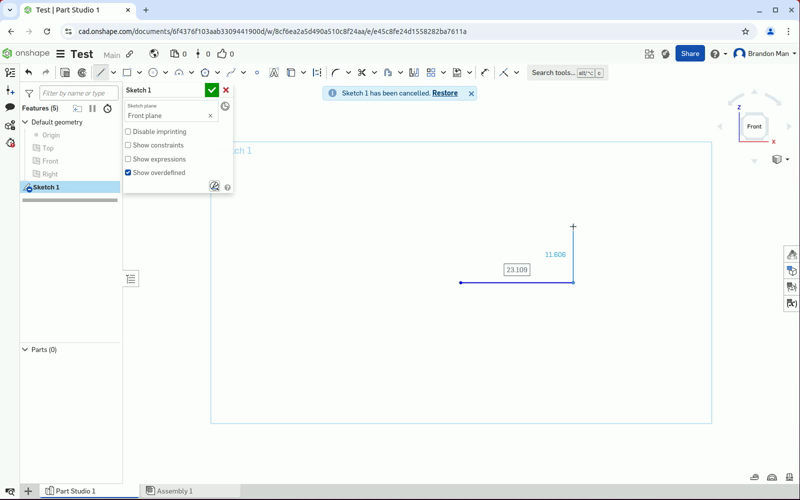
click(573, 226)
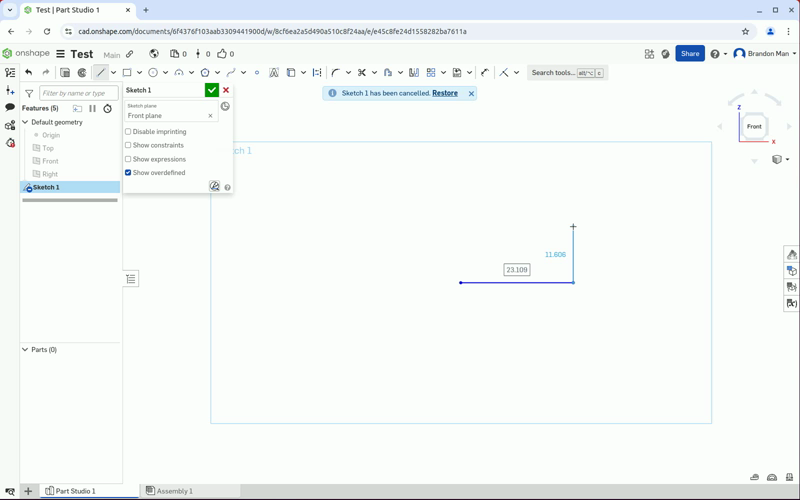
key_up(shift)
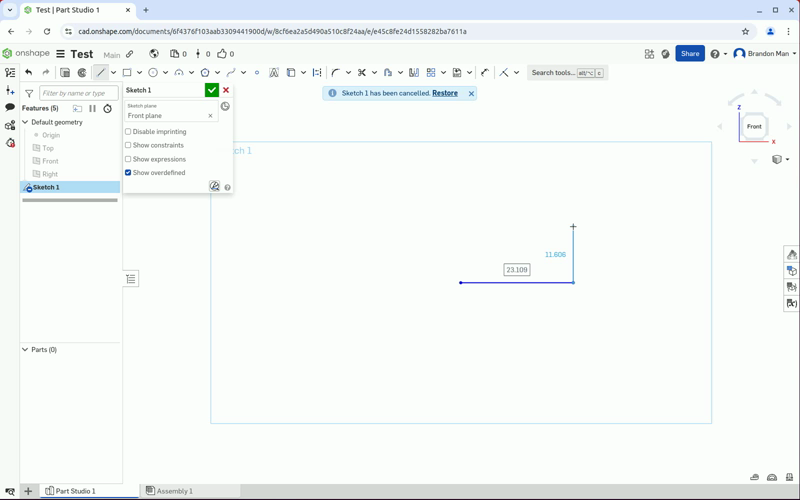
key_down(shift)
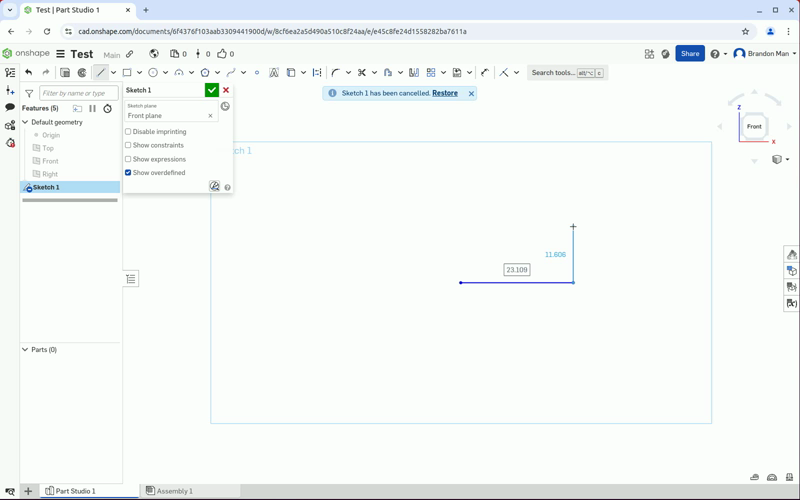
mouse_move(589, 226)
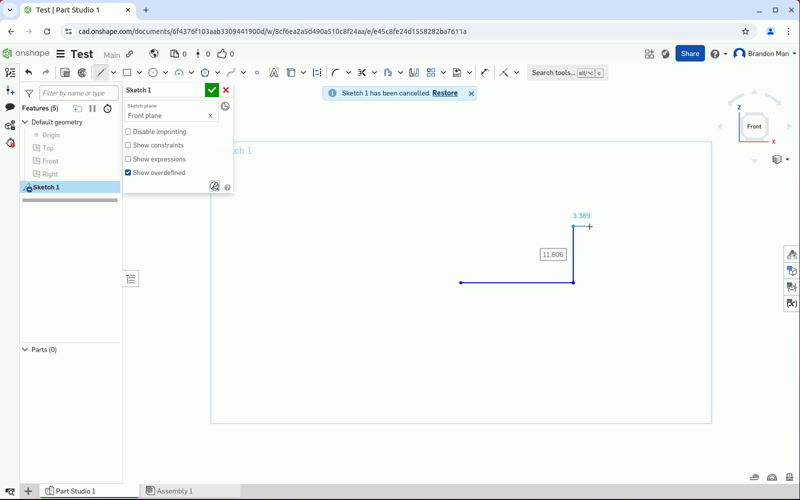
mouse_move(548, 226)
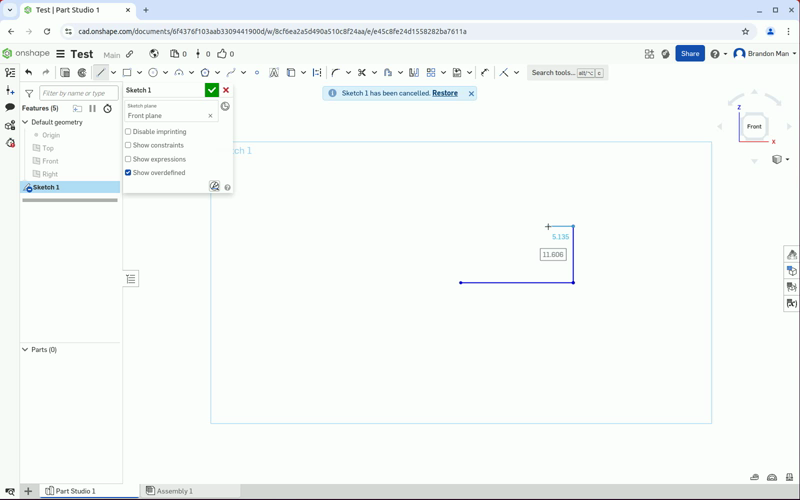
click(548, 226)
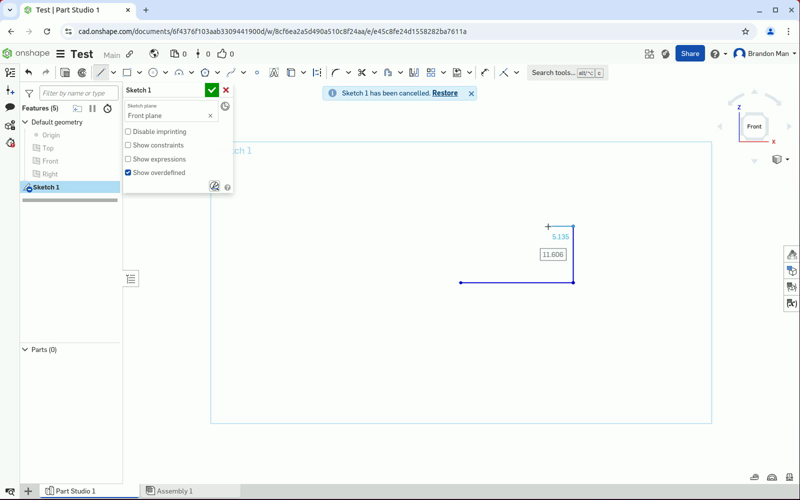
key_up(shift)
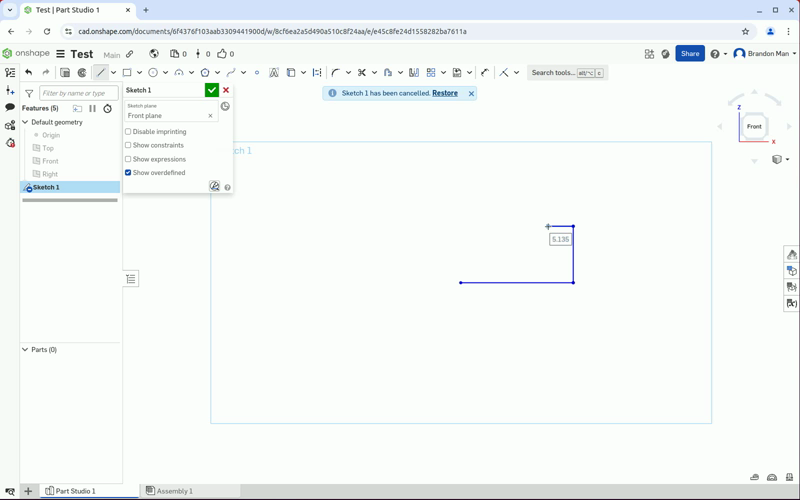
key_down(shift)
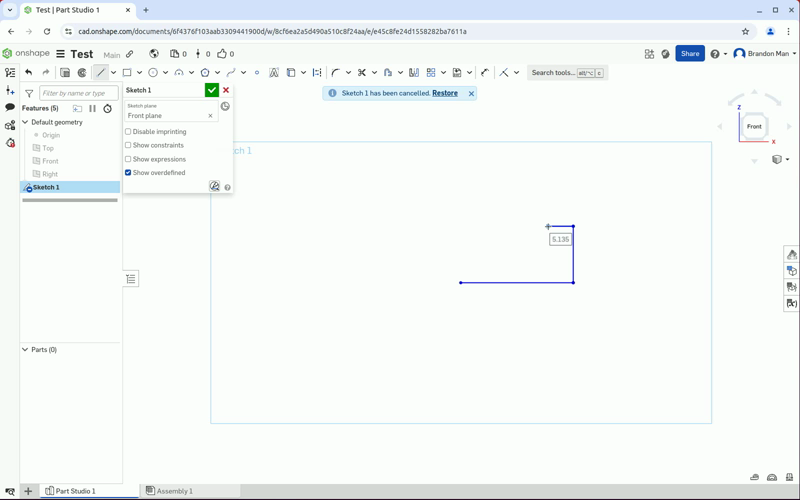
mouse_move(578, 226)
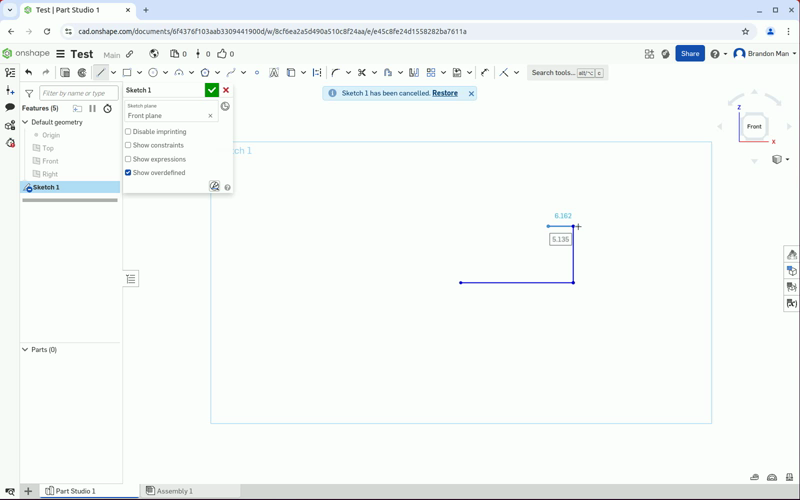
mouse_move(548, 255)
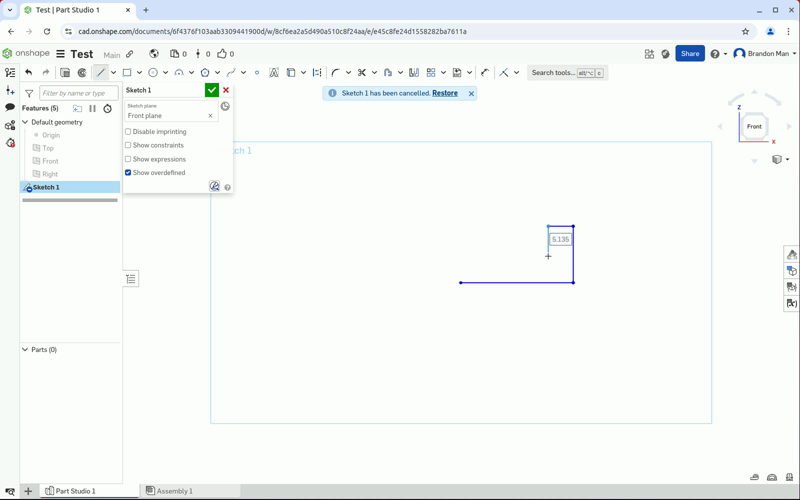
click(548, 255)
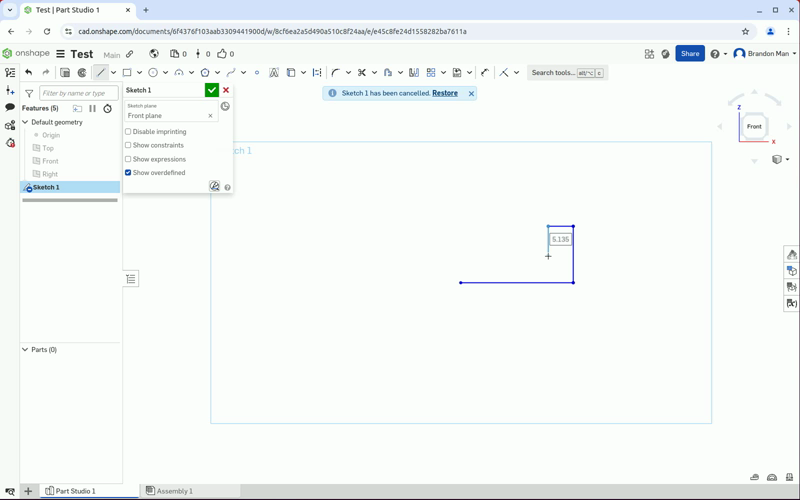
key_up(shift)
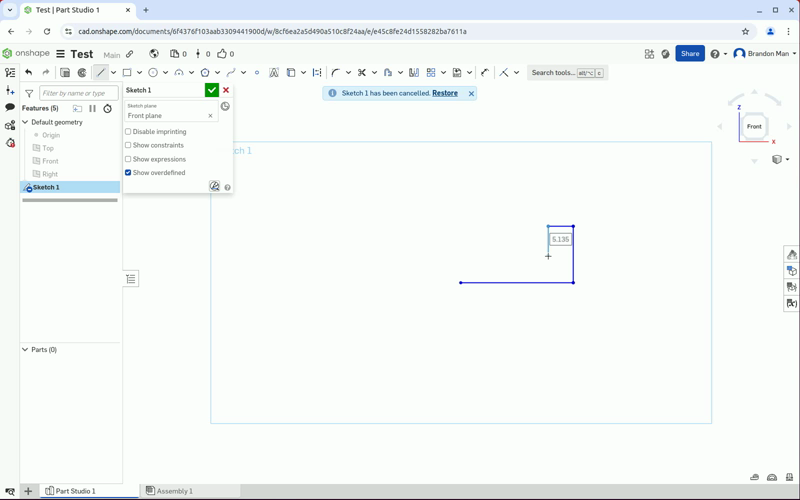
key_down(shift)
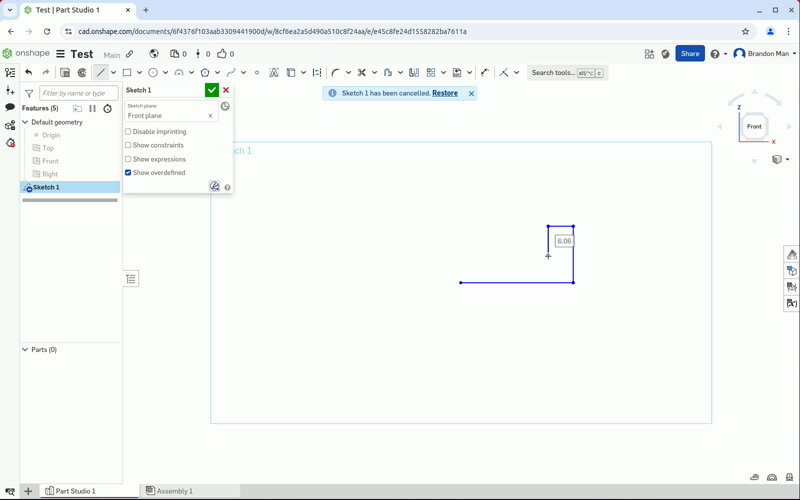
mouse_move(485, 255)
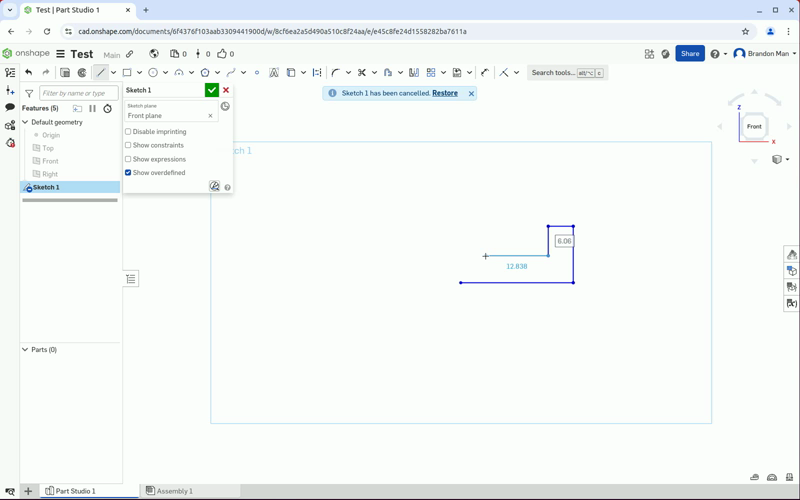
click(485, 255)
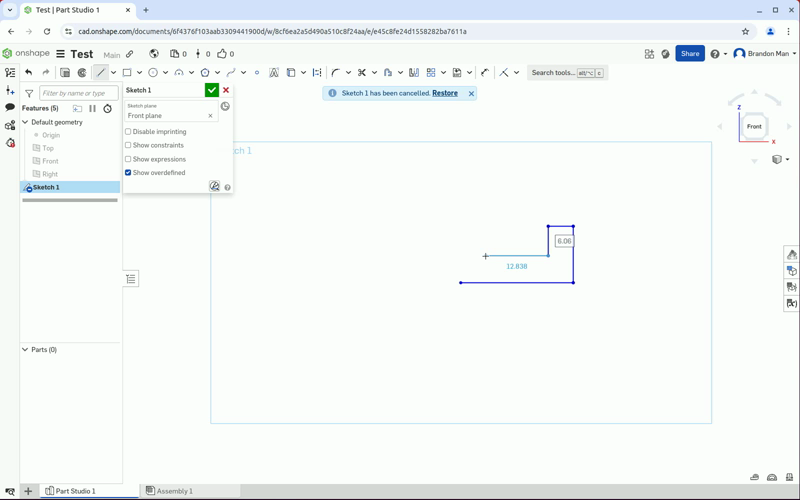
key_up(shift)
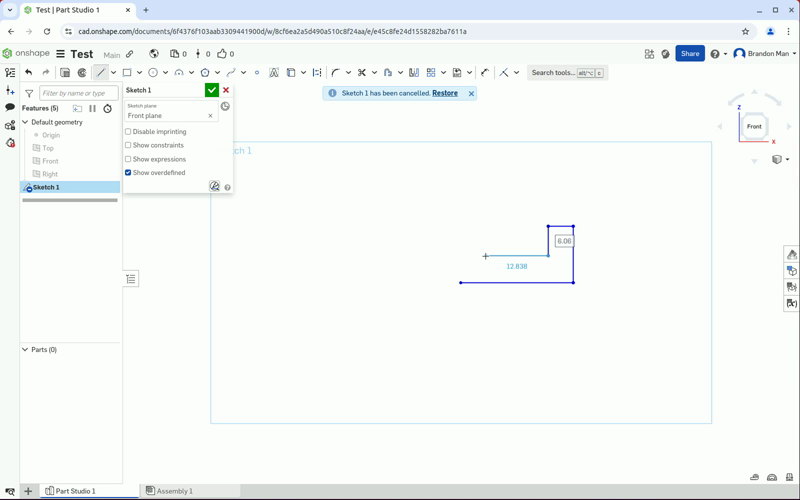
key_down(shift)
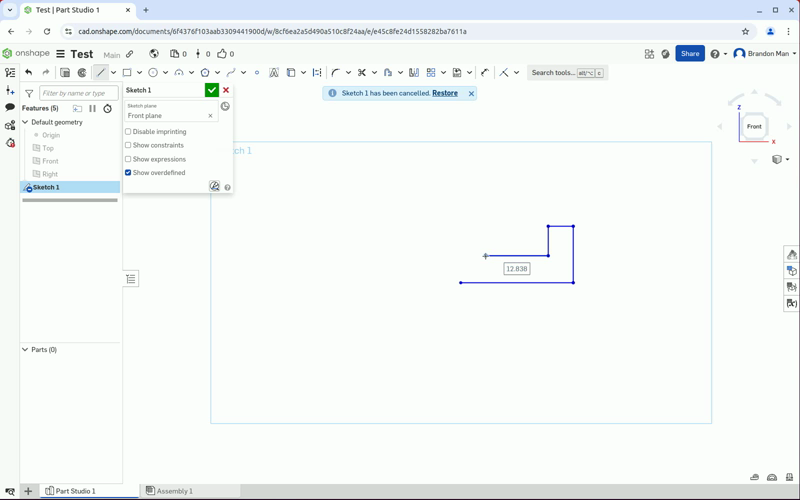
mouse_move(515, 255)
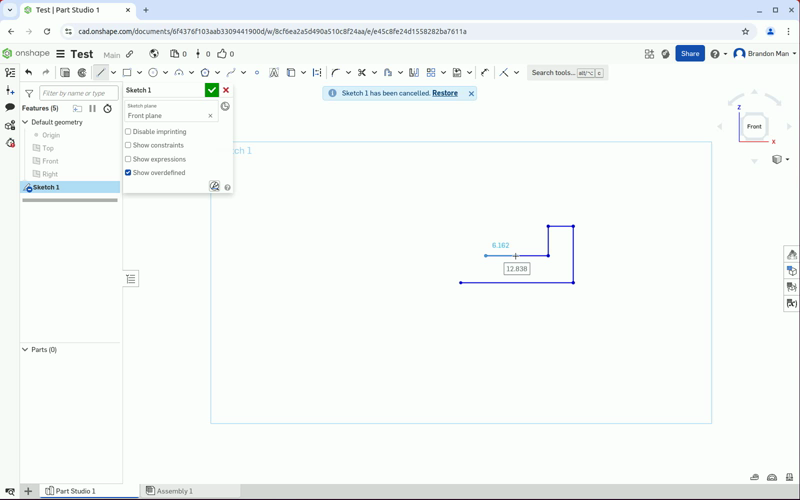
mouse_move(485, 226)
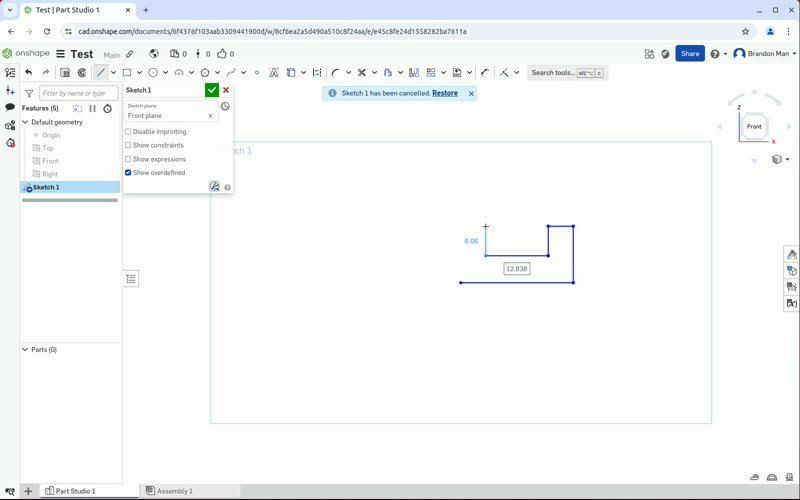
click(485, 226)
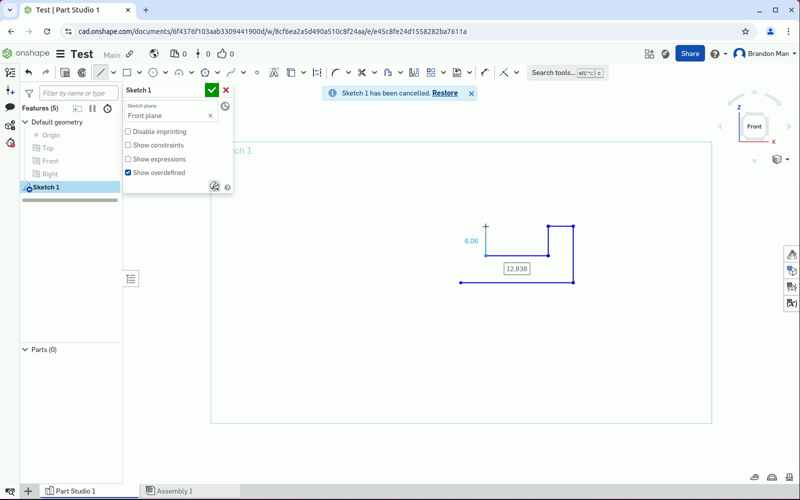
key_up(shift)
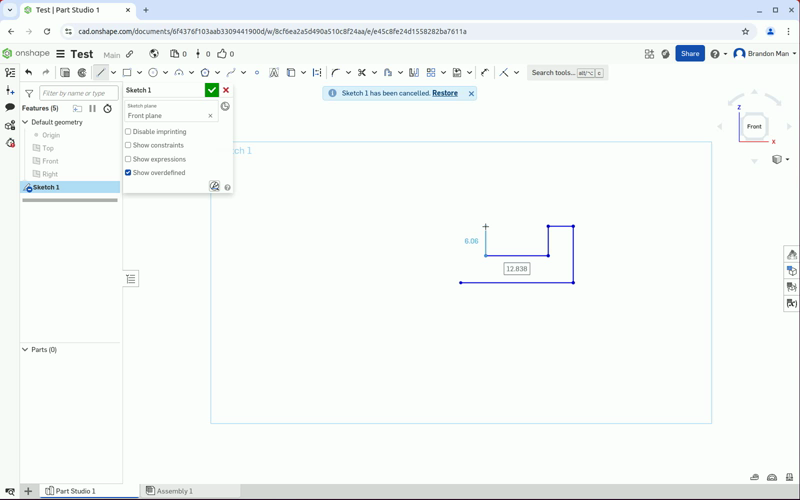
key_down(shift)
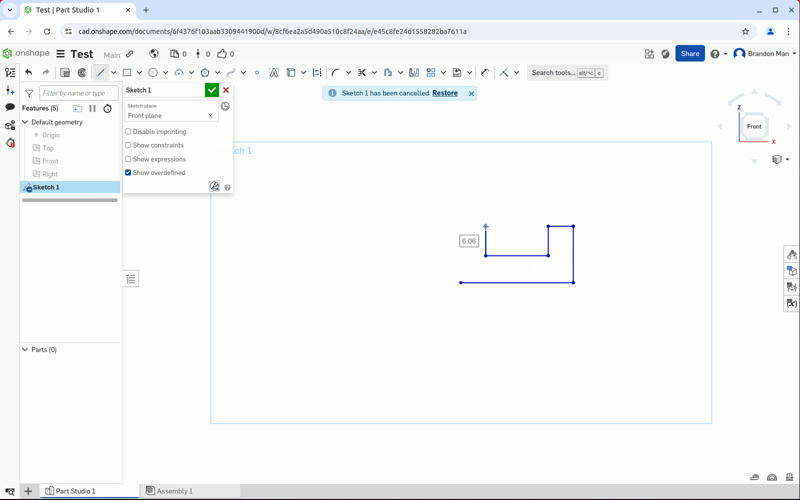
mouse_move(515, 226)
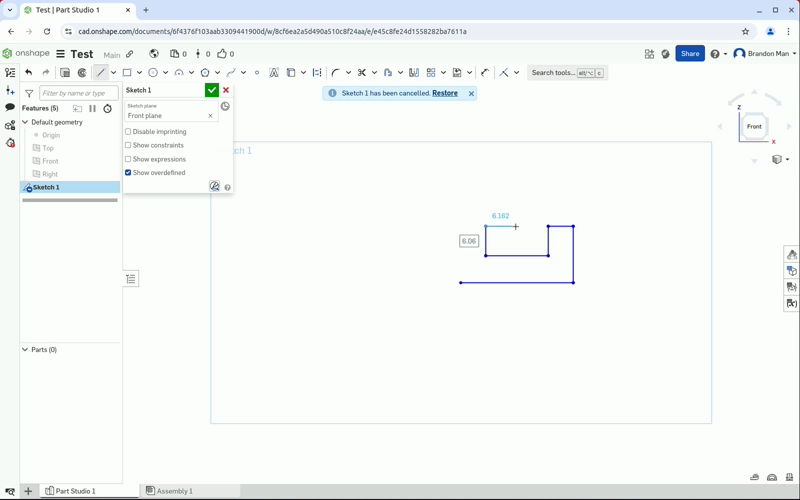
mouse_move(460, 226)
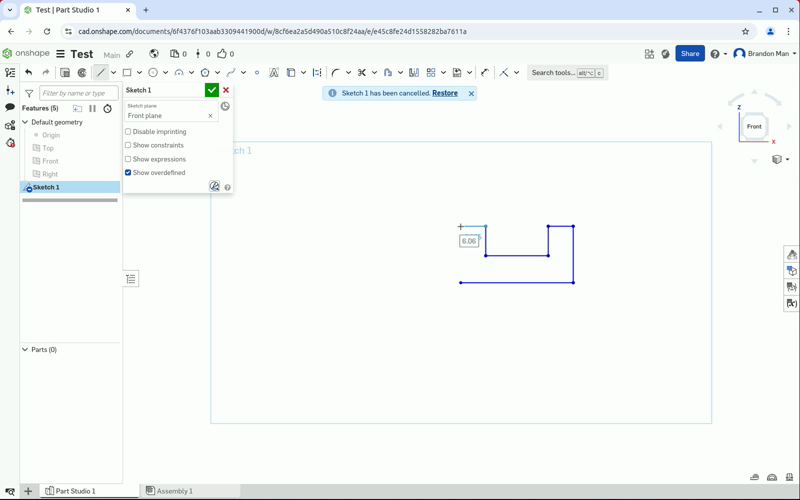
click(460, 226)
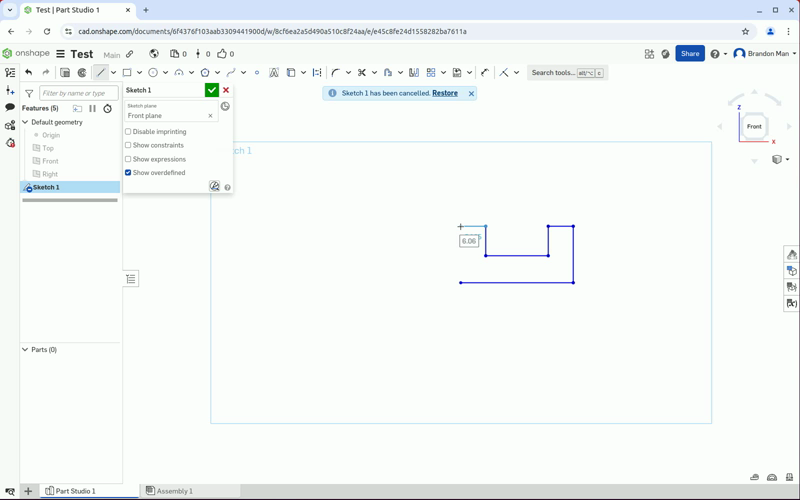
key_up(shift)
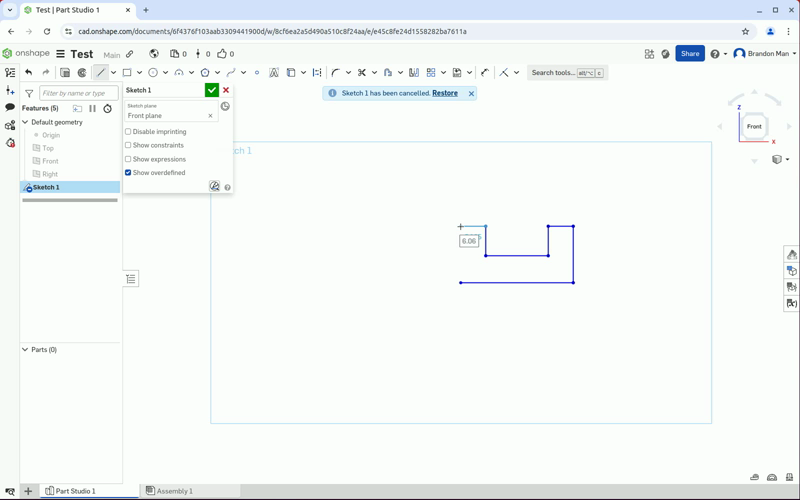
mouse_move(490, 226)
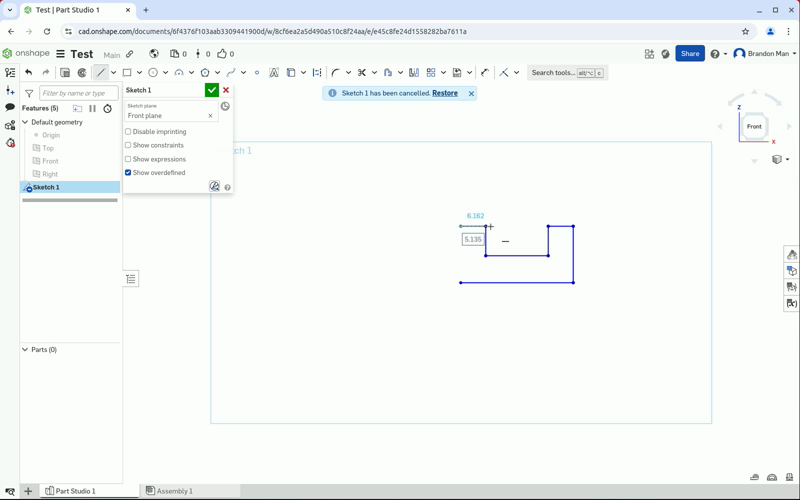
key_down(shift)
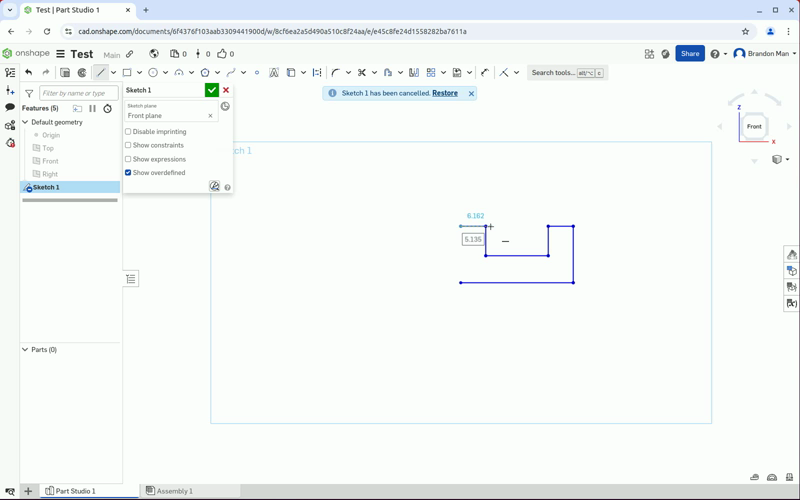
mouse_move(460, 282)
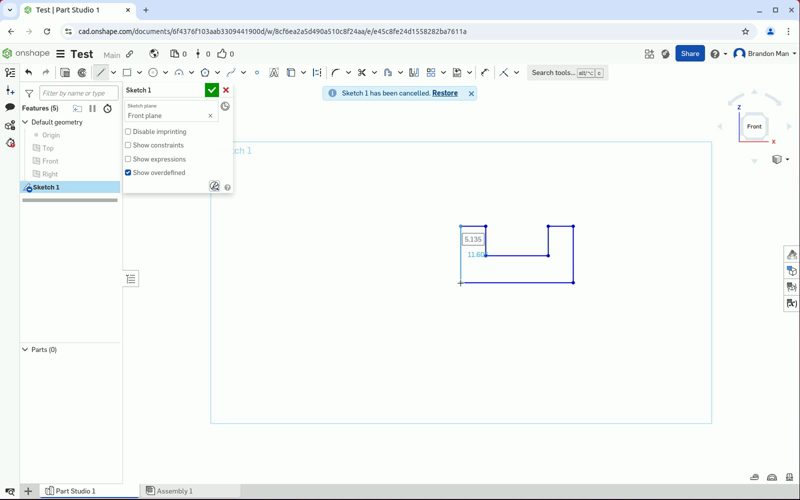
key_up(shift)
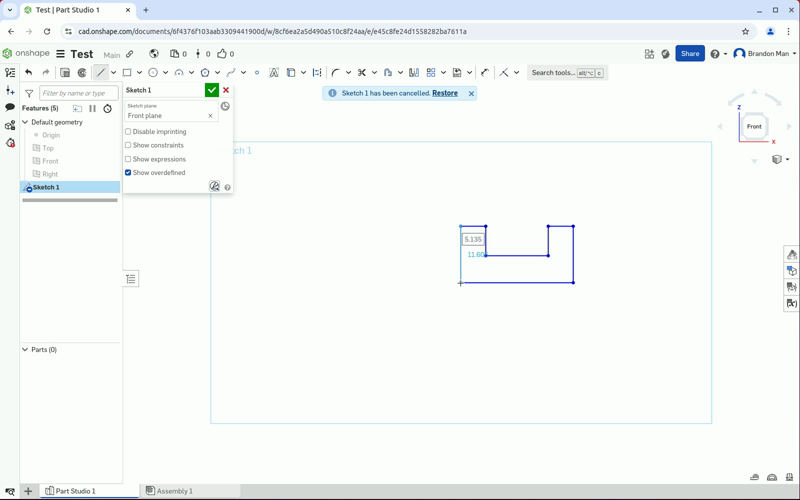
click(460, 282)
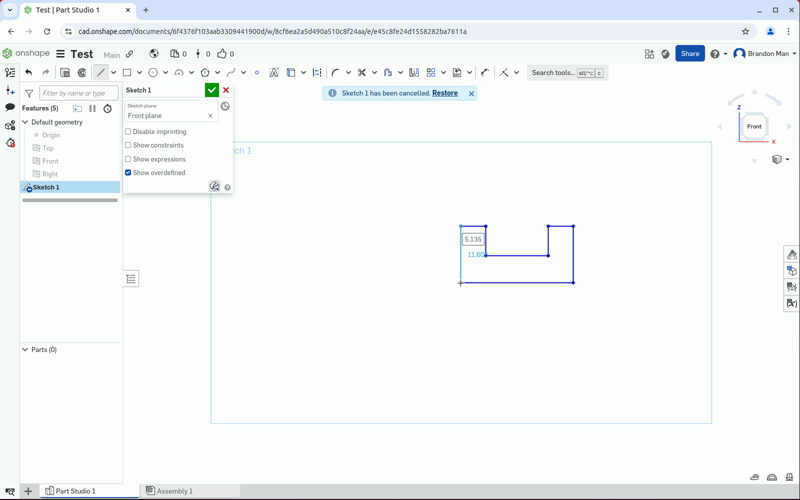
key(esc)
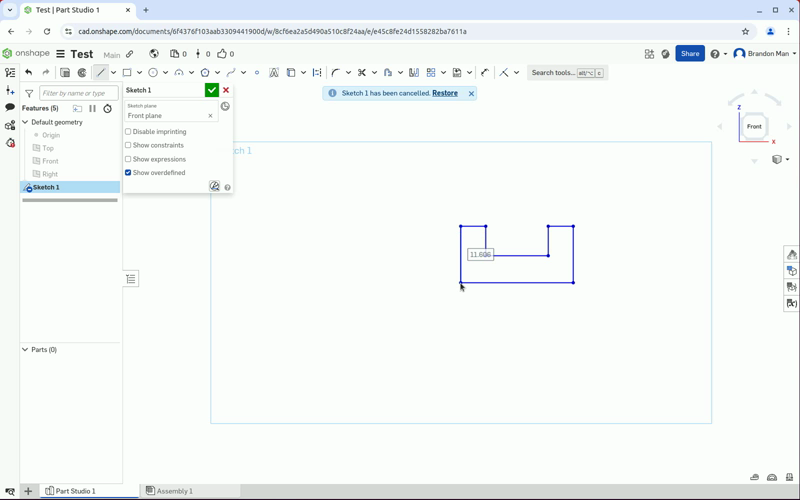
mouse_move(510, 275)
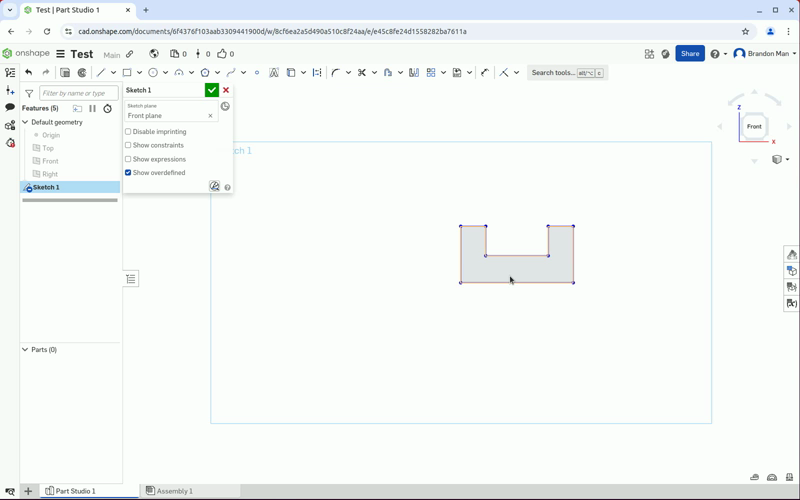
click(510, 275)
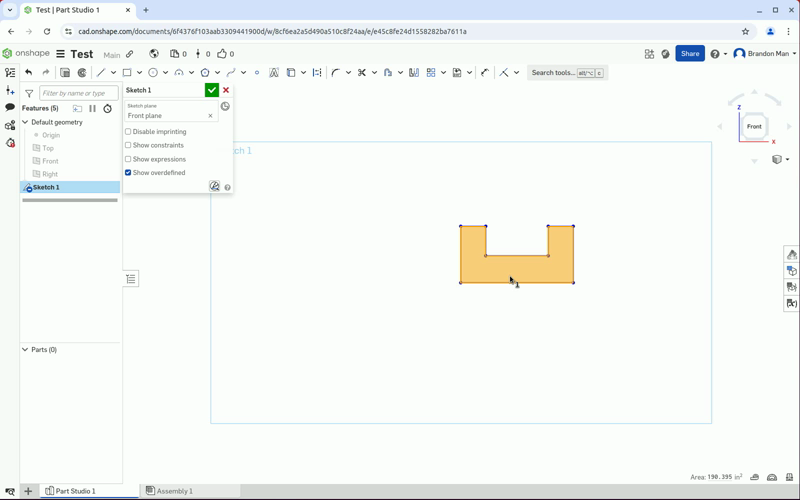
mouse_move(73, 352)
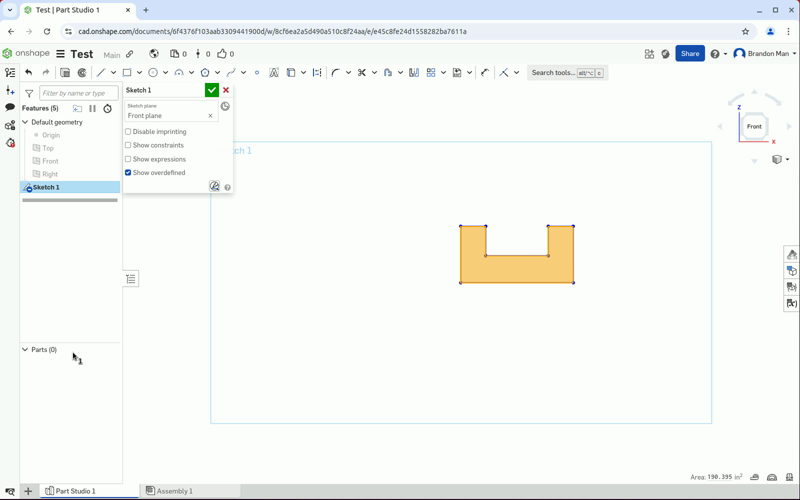
key(shift+y)
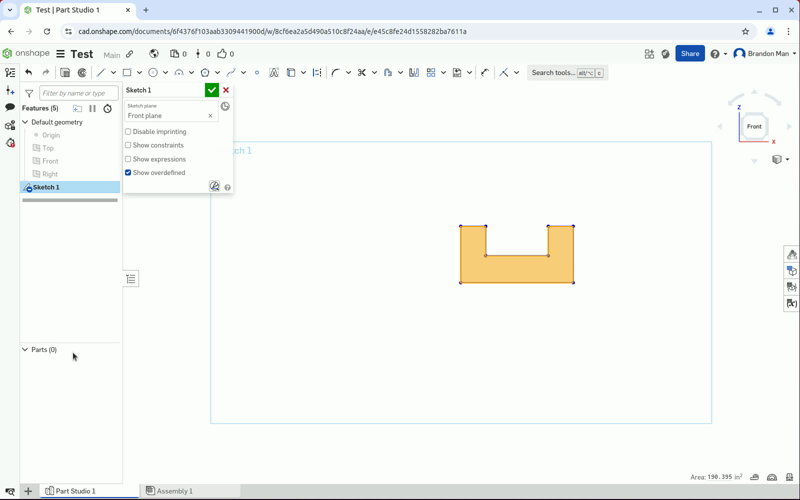
key(shift+e)
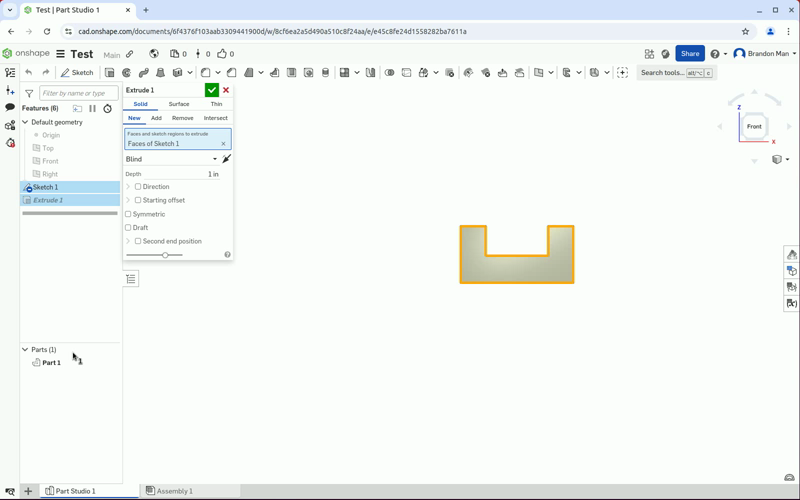
mouse_move(143, 106)
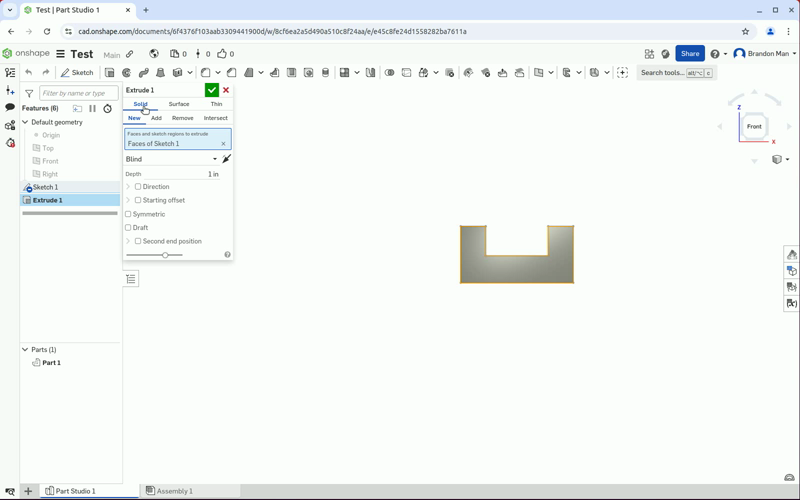
click(143, 106)
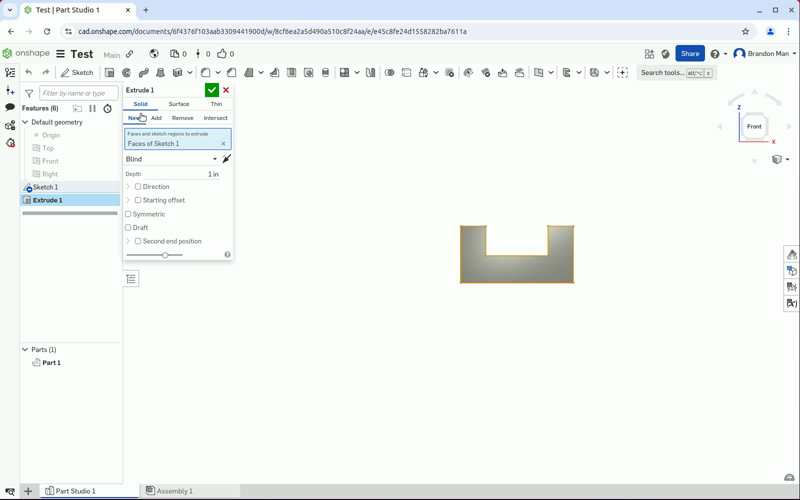
mouse_move(137, 120)
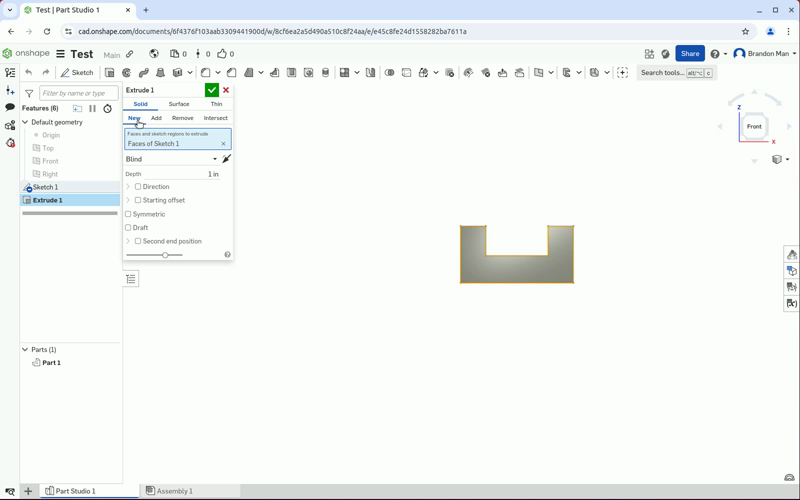
click(137, 120)
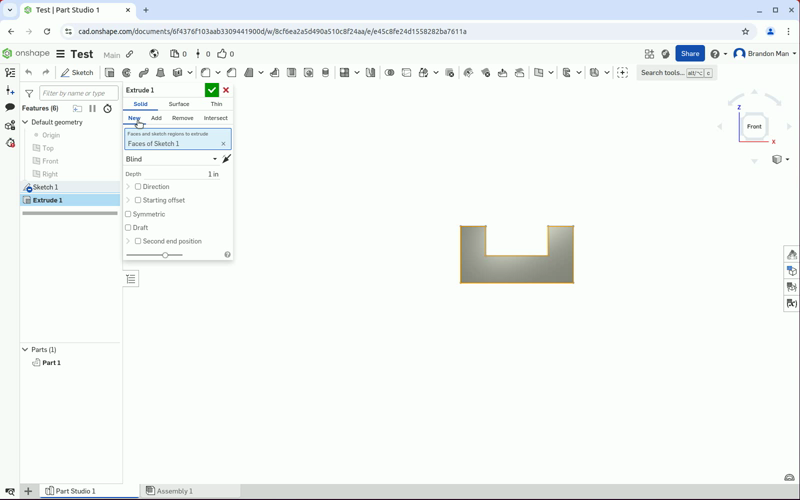
key(tab, 4)
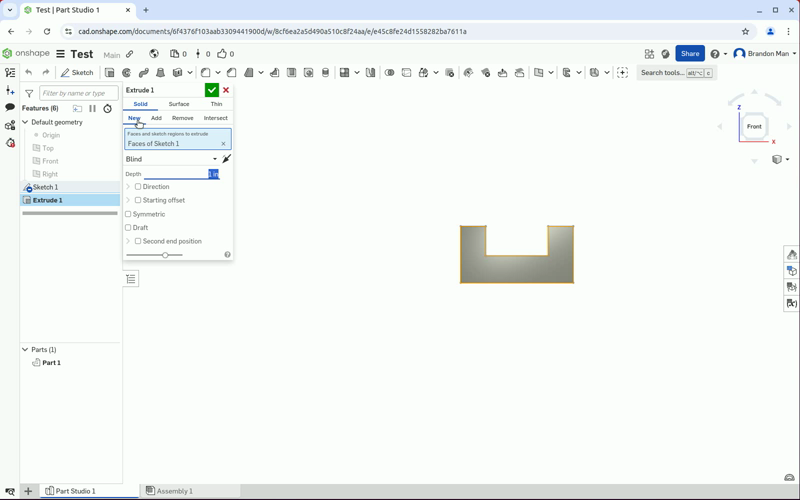
text(13.961)
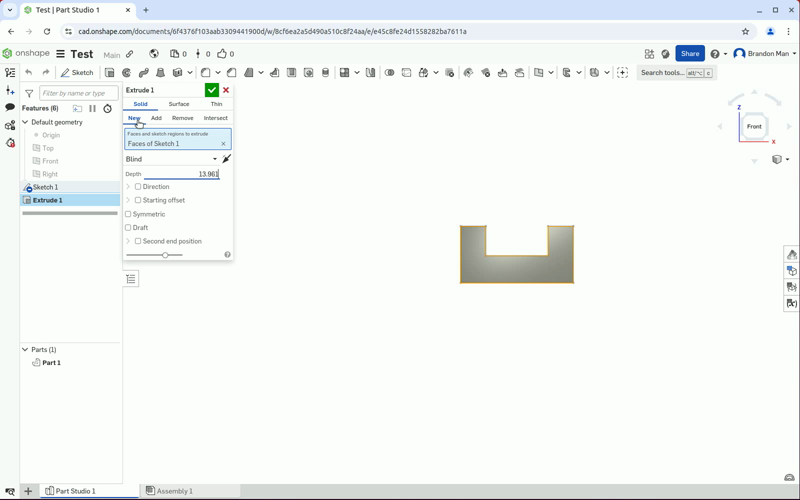
key(enter)
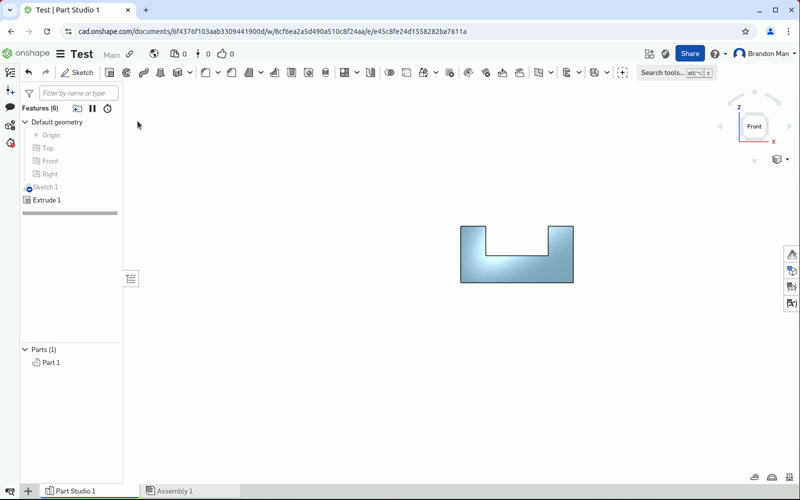
key(shift+h)
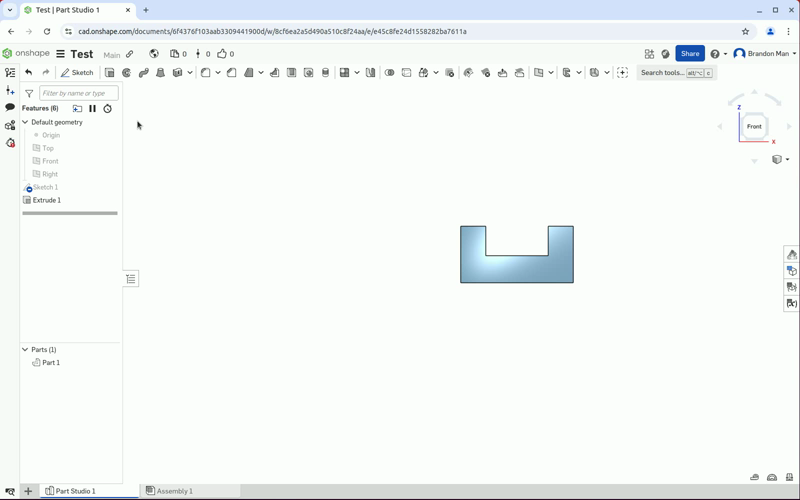
key(shift+h)
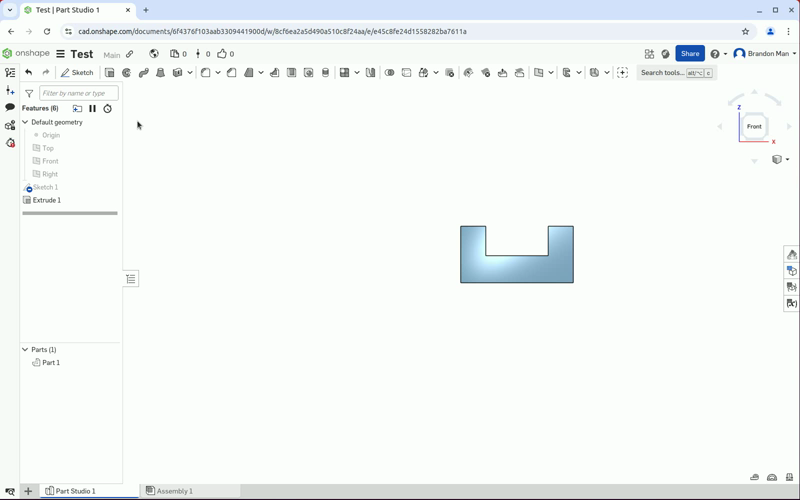
mouse_move(73, 189)
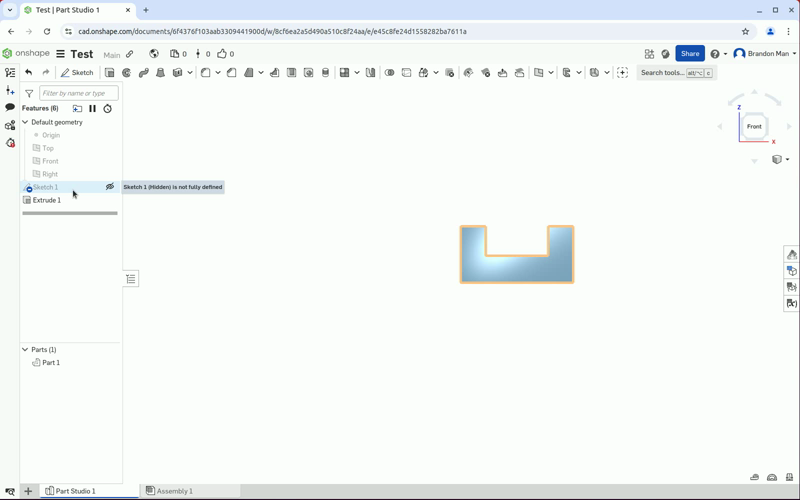
click(73, 189)
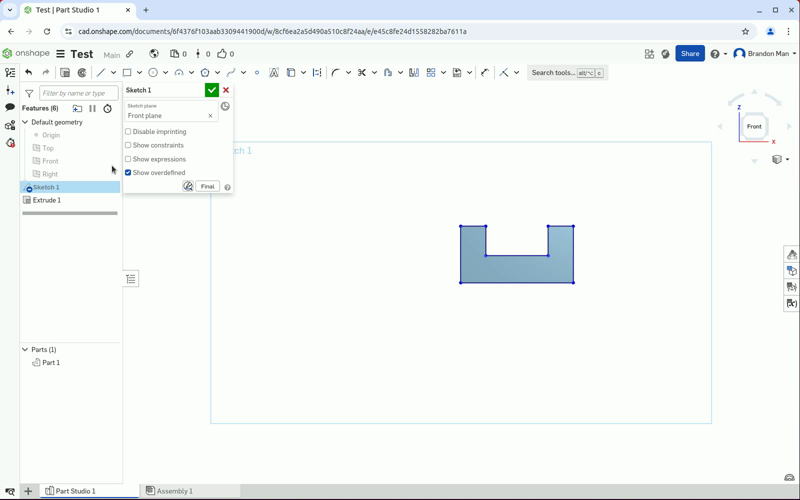
mouse_move(229, 92)
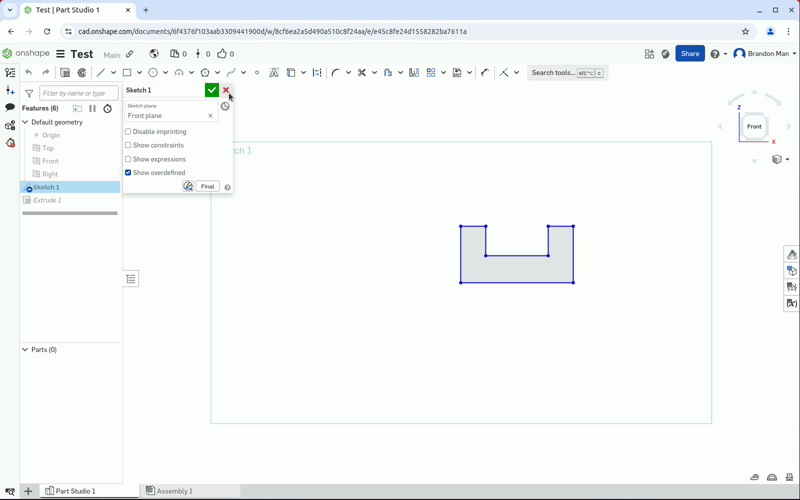
click(229, 92)
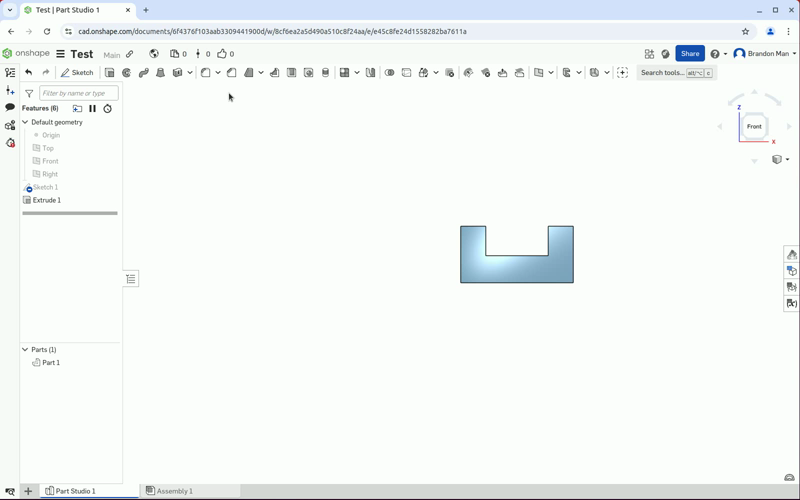
mouse_move(73, 352)
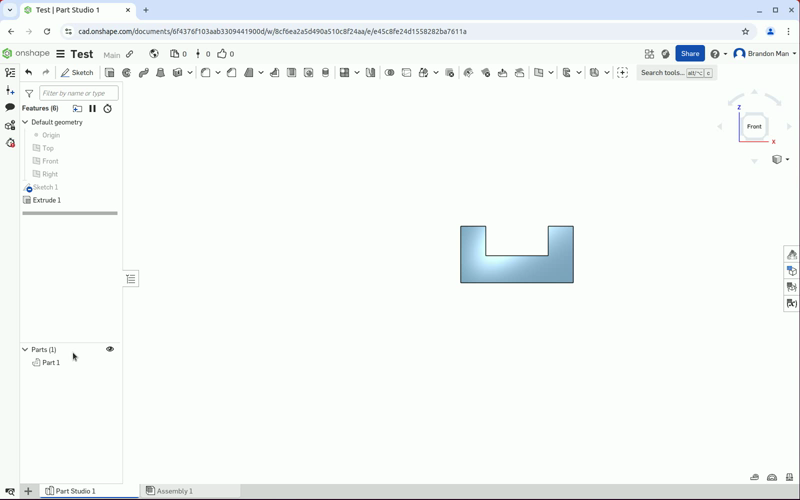
key(y)
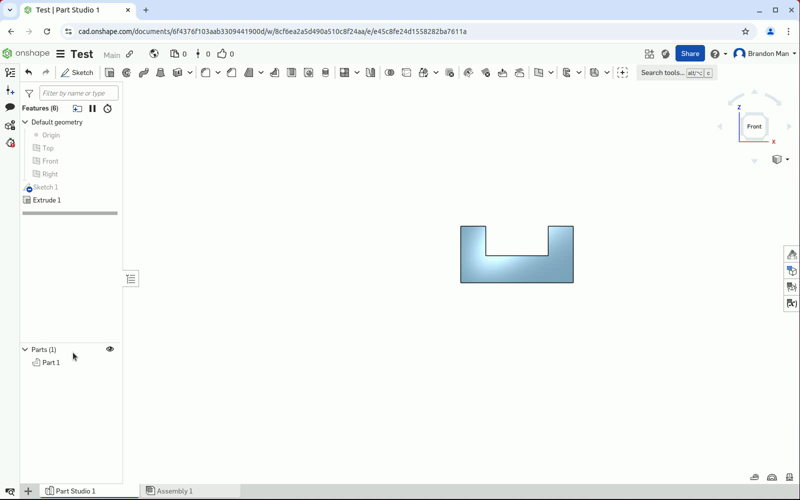
key(shift+p)
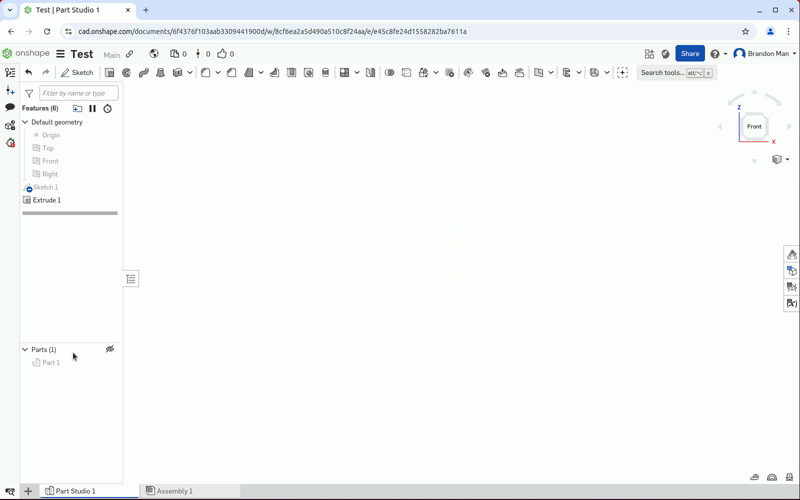
key(space)
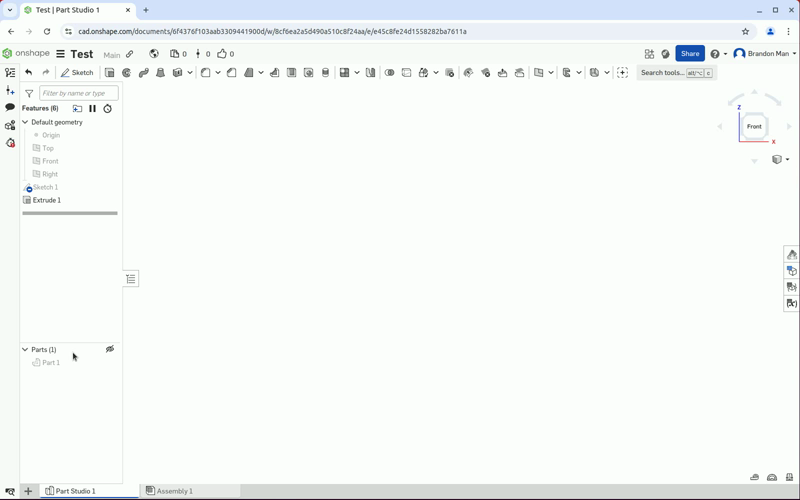
key_down(shift)
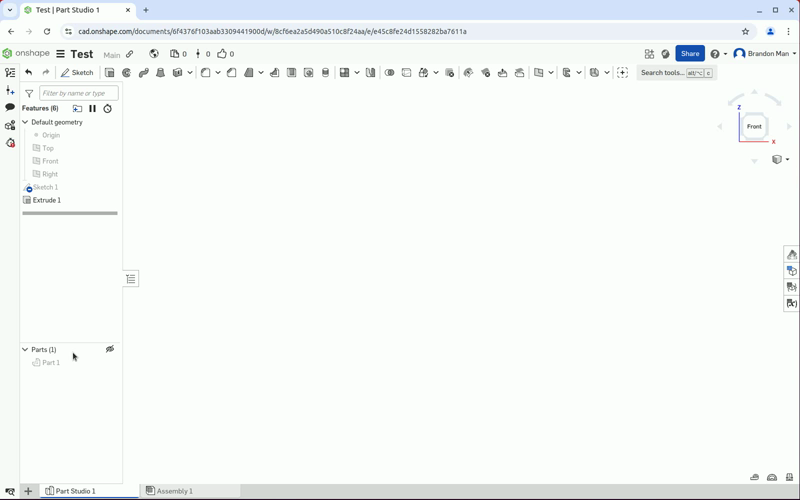
key(down)
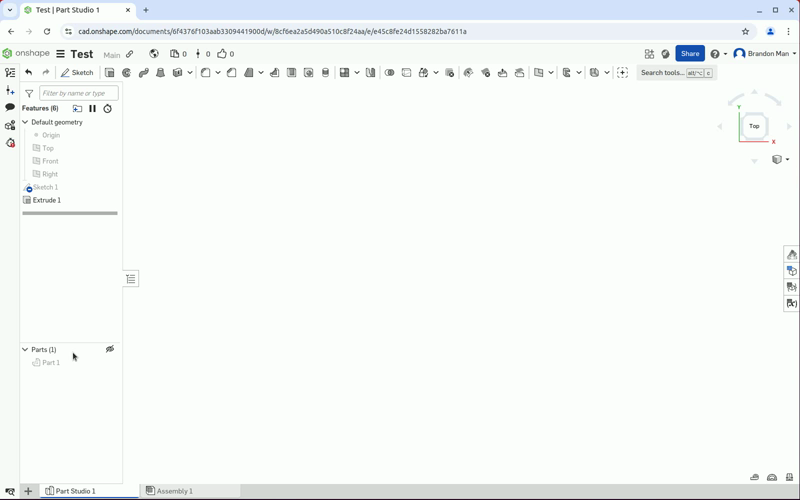
key_up(shift)
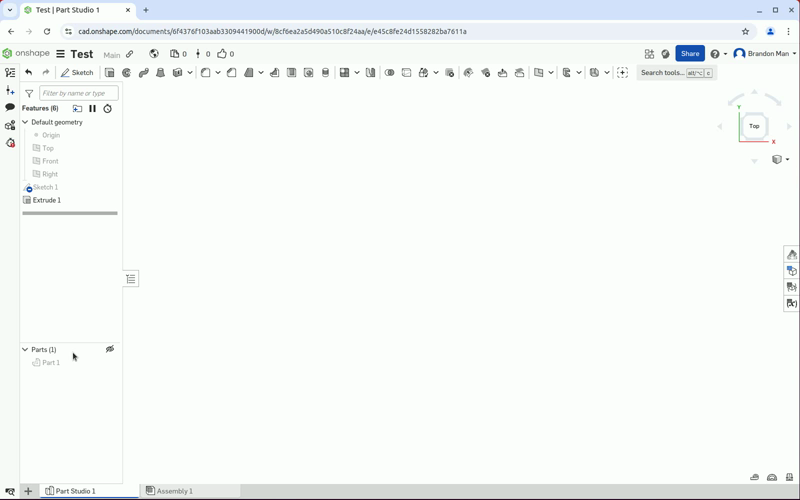
mouse_move(73, 352)
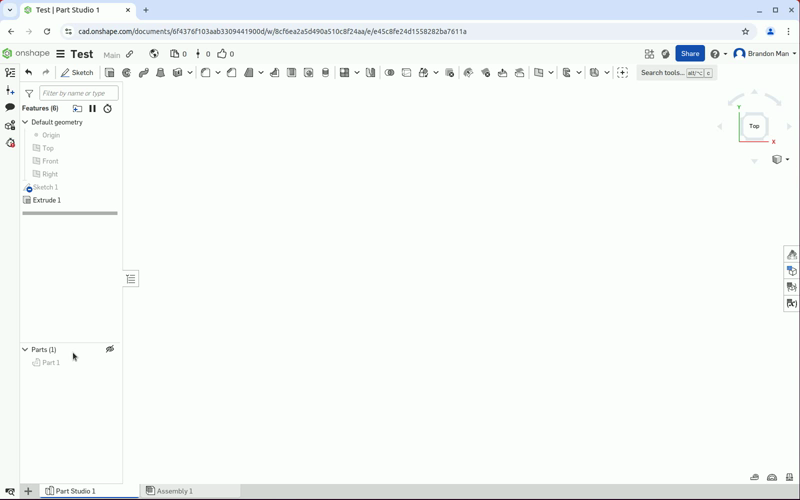
key(shift+y)
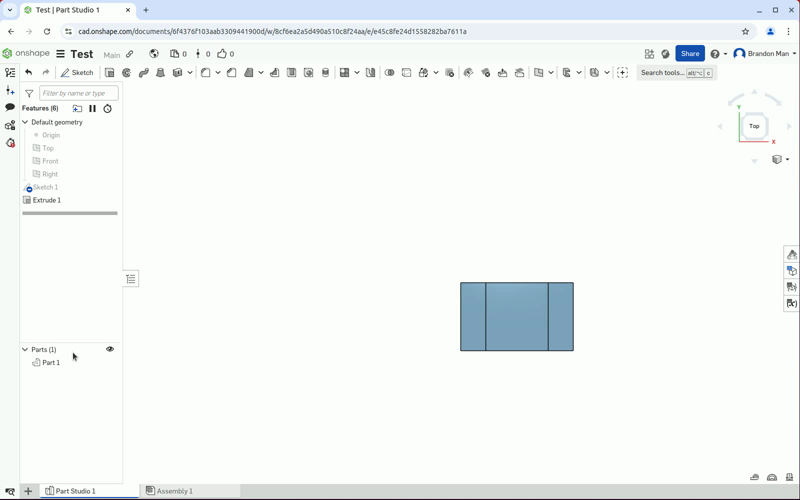
mouse_move(541, 75)
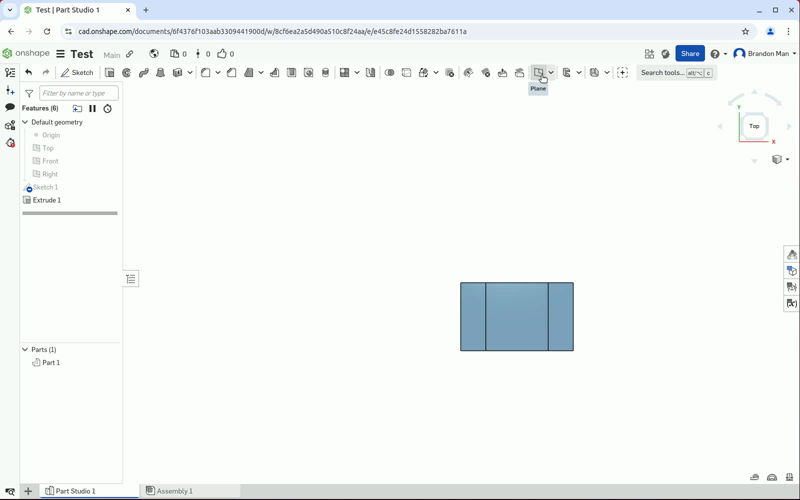
click(541, 75)
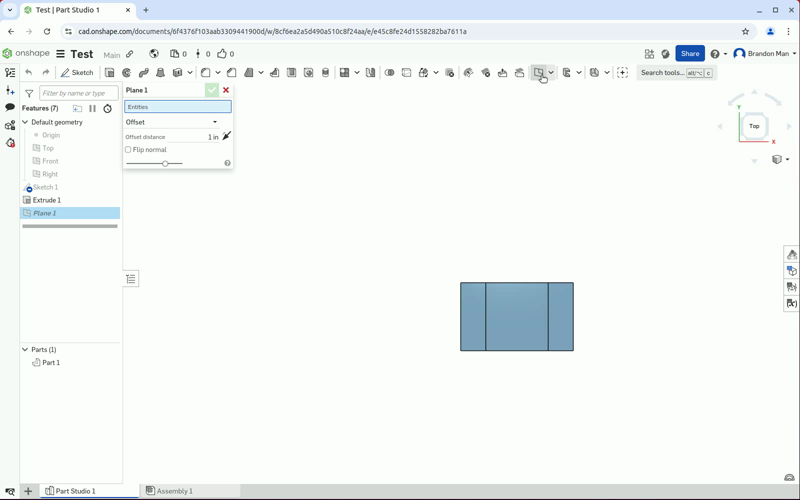
mouse_move(73, 150)
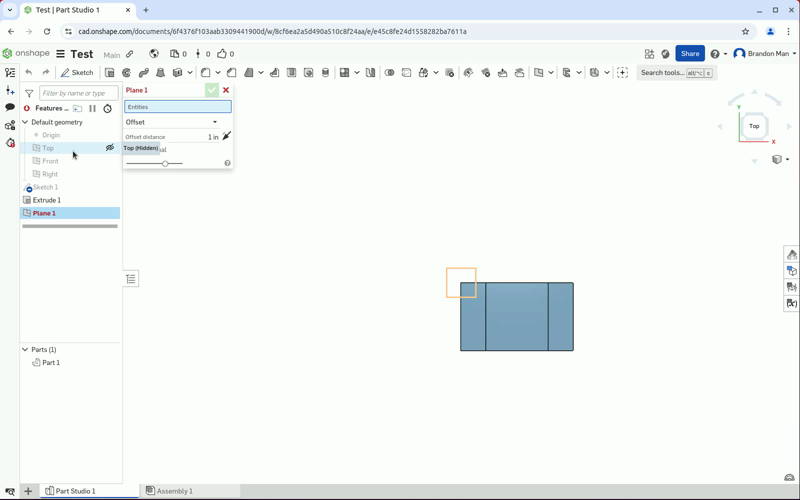
click(73, 150)
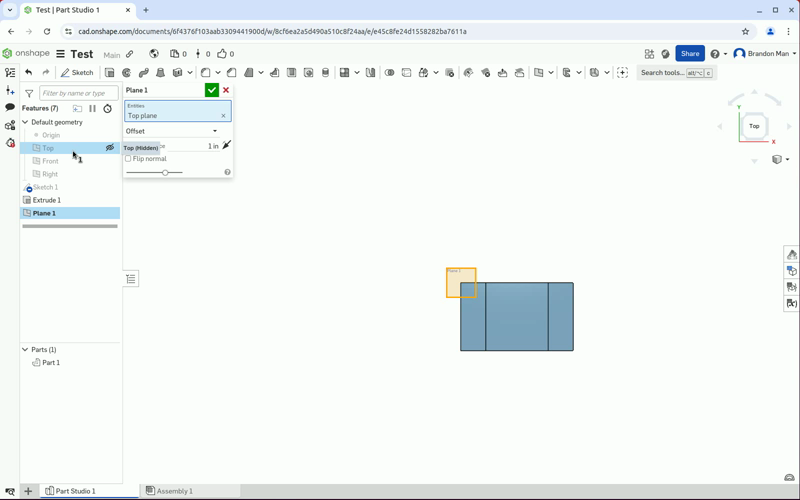
key(tab, 2)
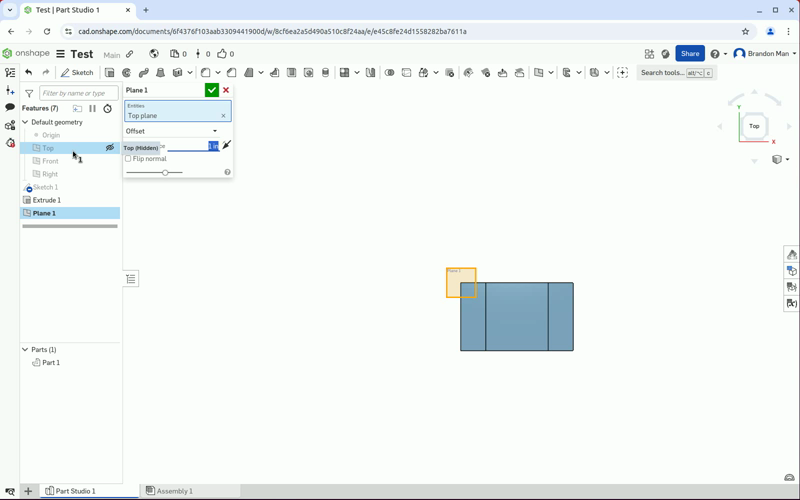
text(11.554)
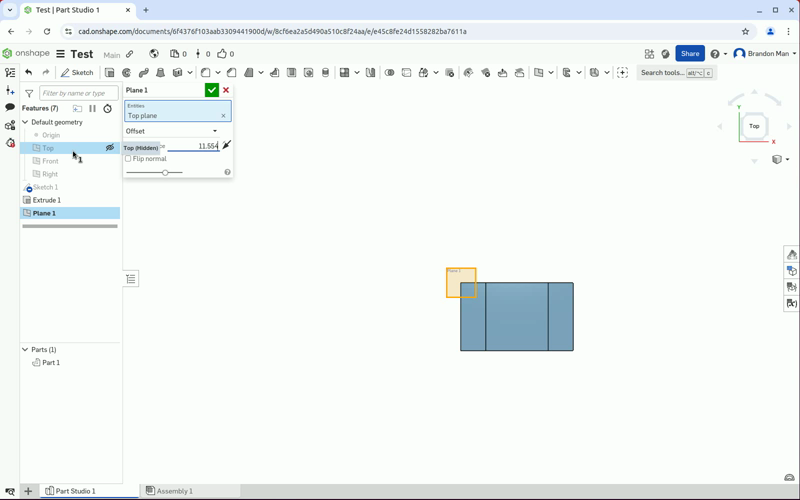
key(enter, 2)
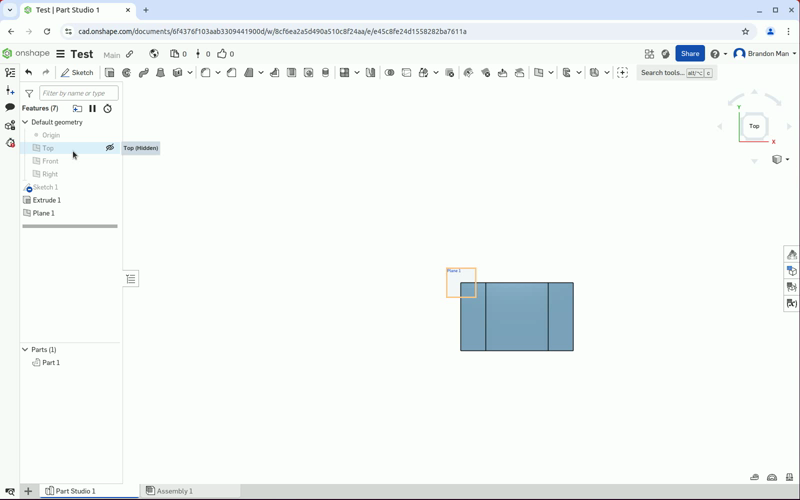
key(shift+s)
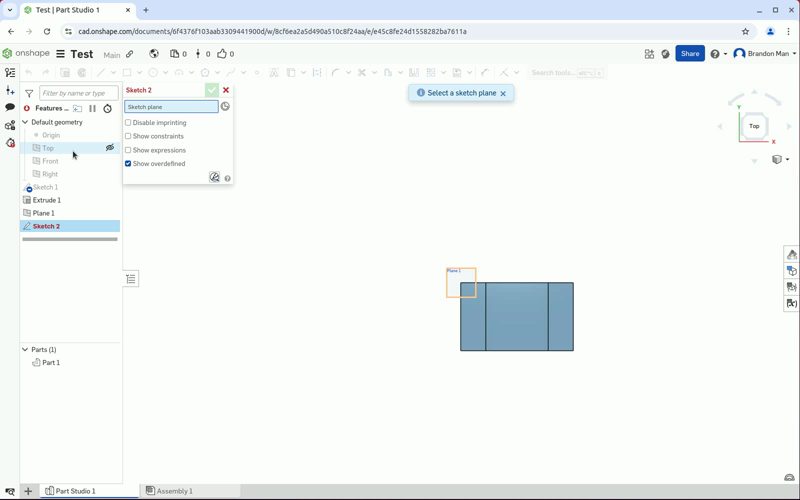
mouse_move(73, 215)
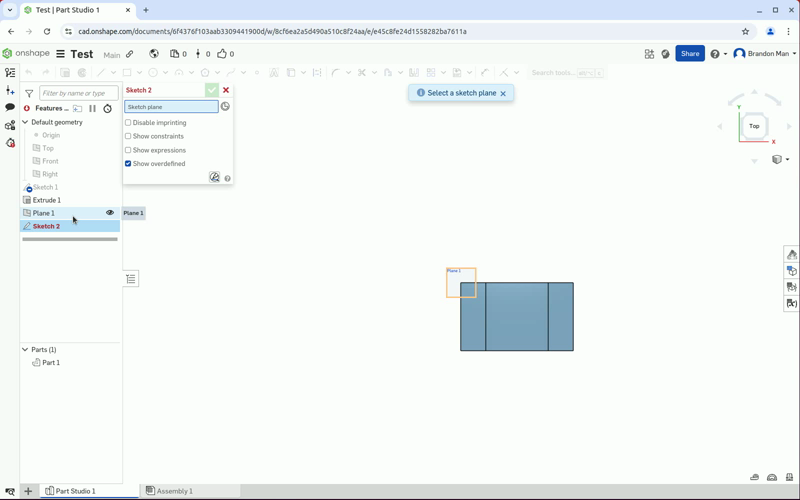
click(73, 215)
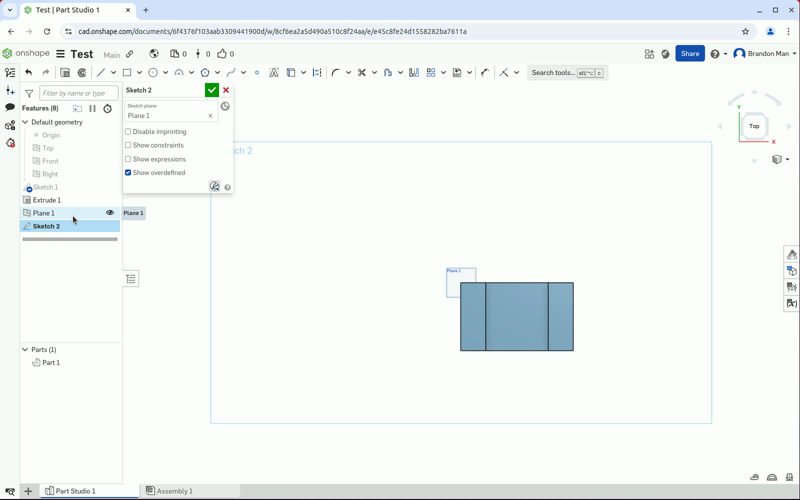
mouse_move(73, 352)
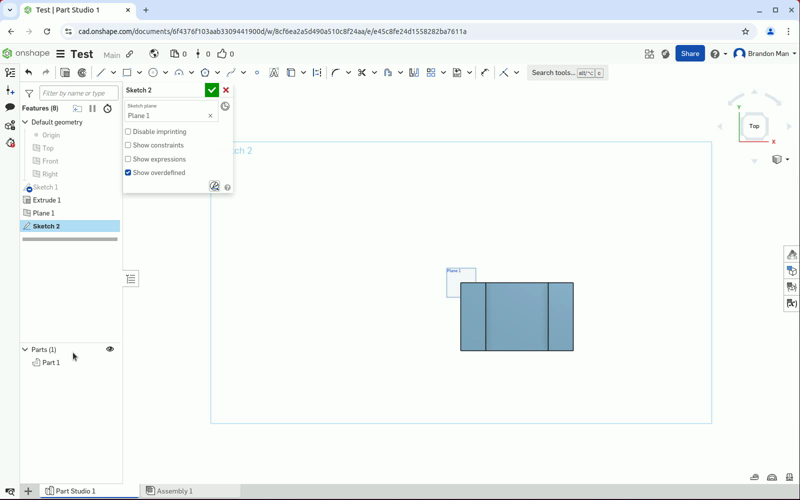
key(y)
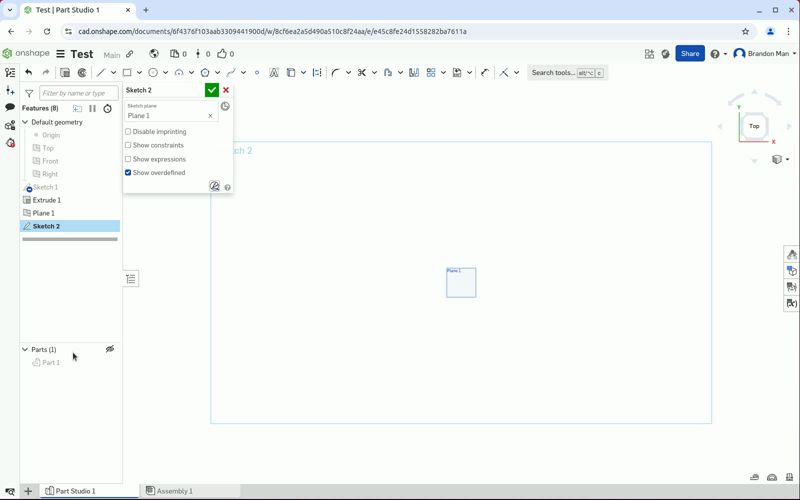
key(l)
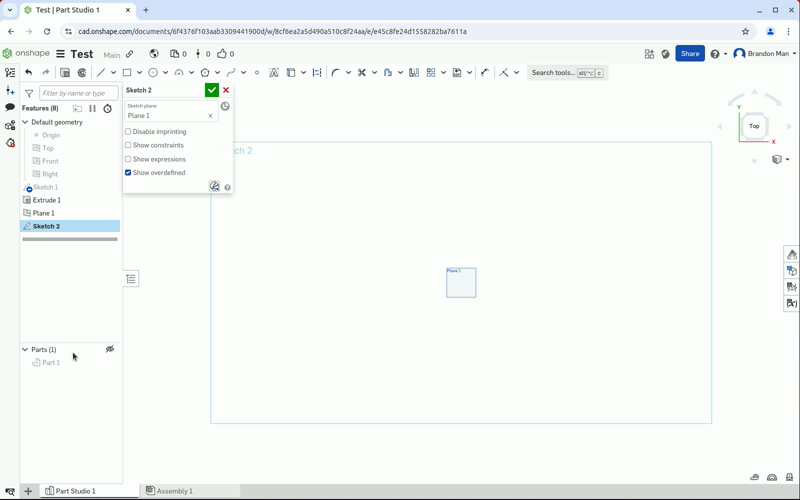
key_down(shift)
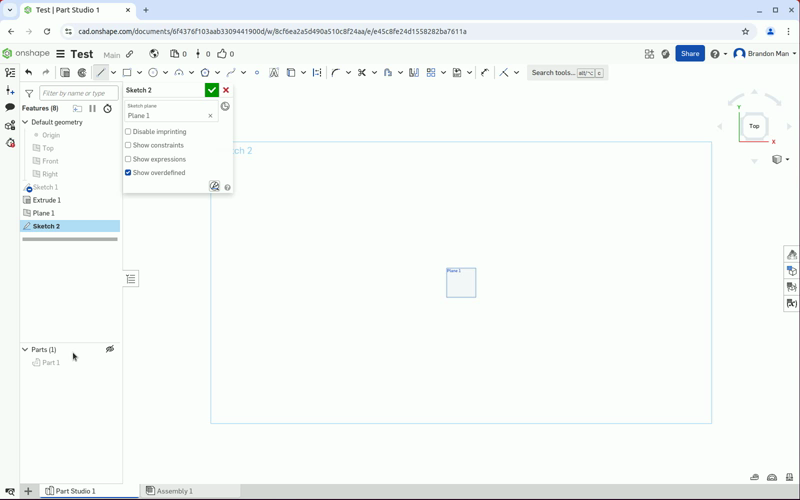
mouse_move(548, 329)
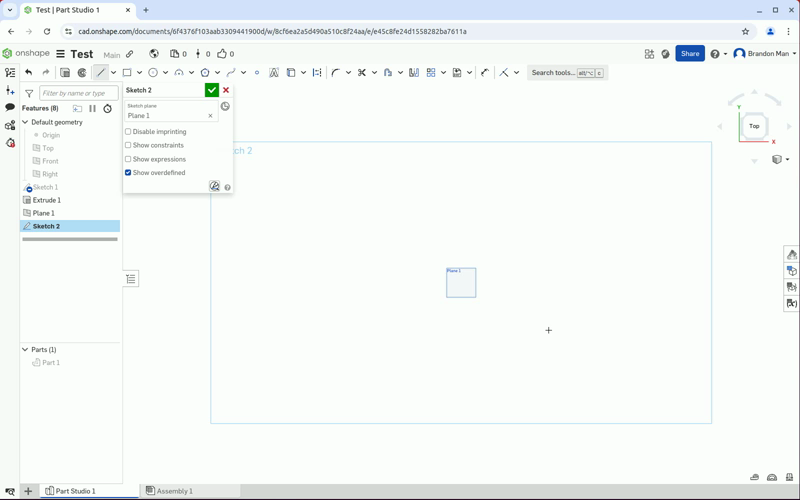
click(548, 329)
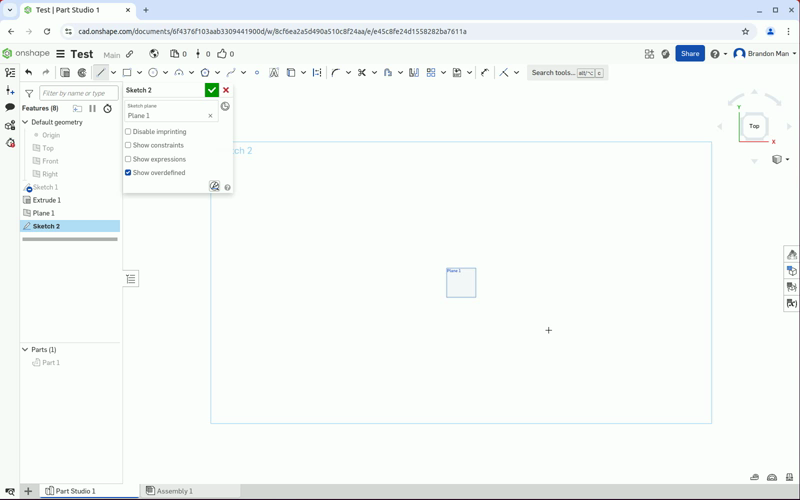
key_up(shift)
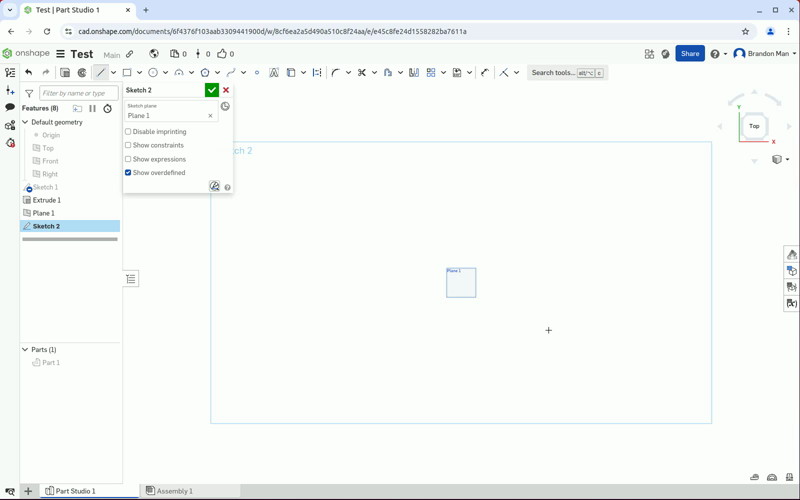
key_down(shift)
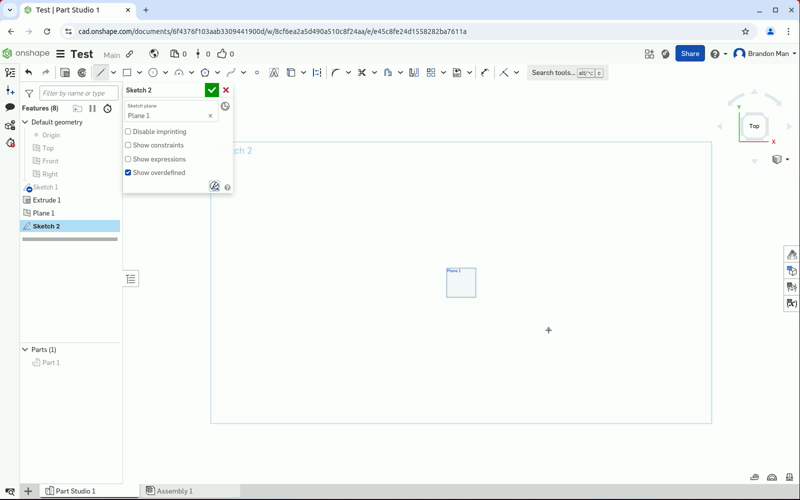
mouse_move(578, 329)
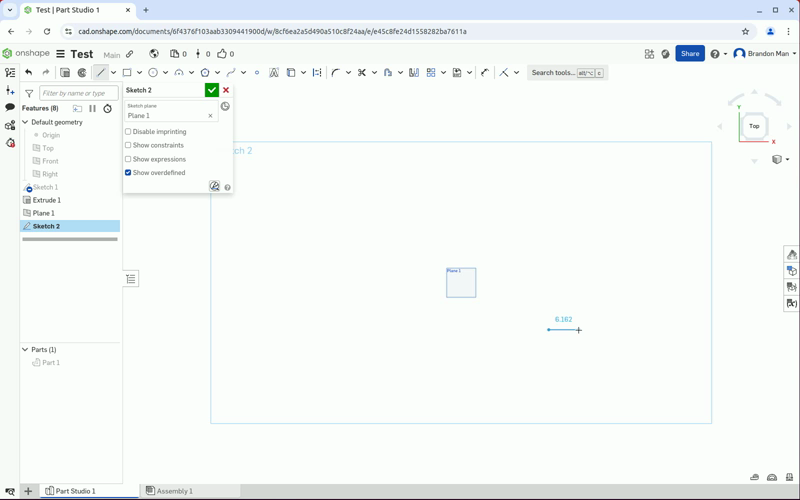
mouse_move(574, 329)
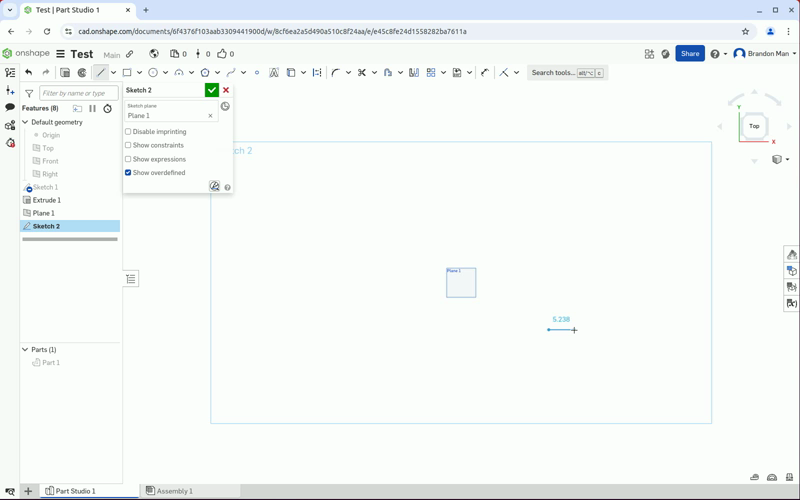
click(574, 329)
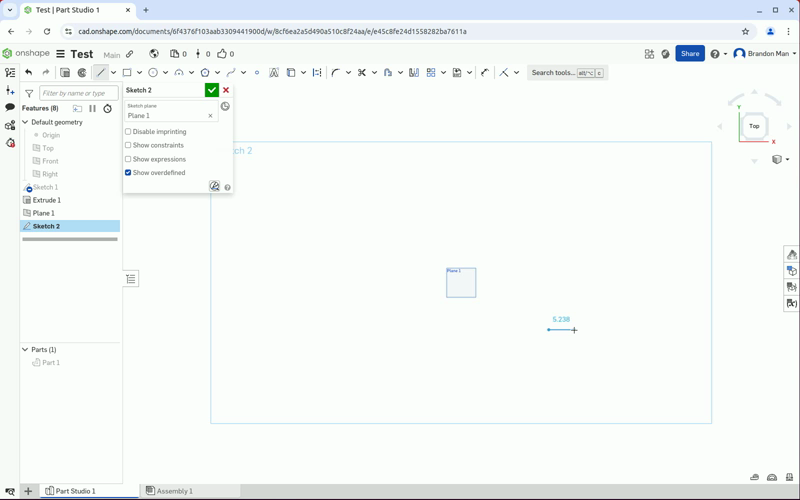
key_up(shift)
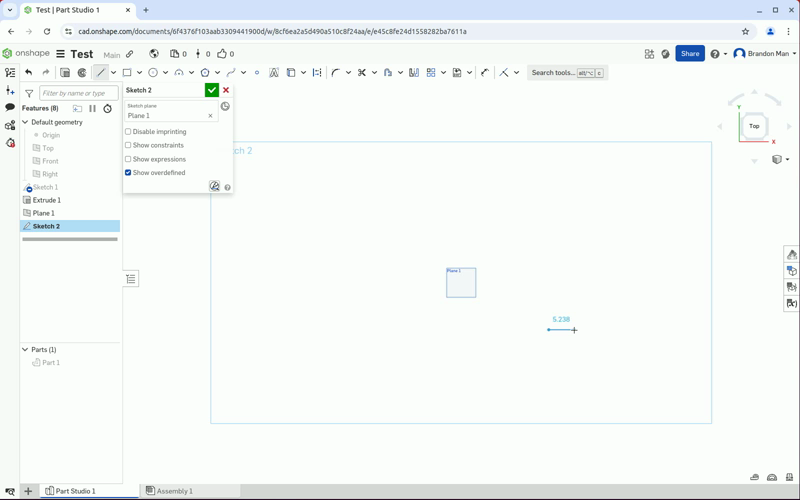
key_down(shift)
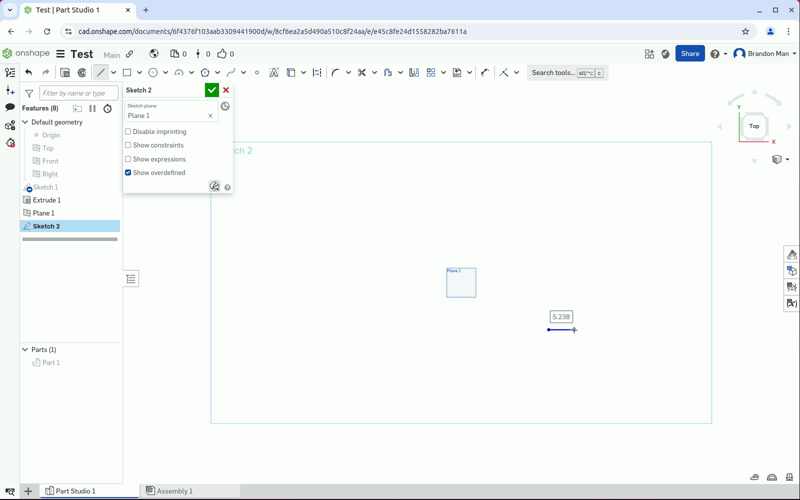
mouse_move(589, 329)
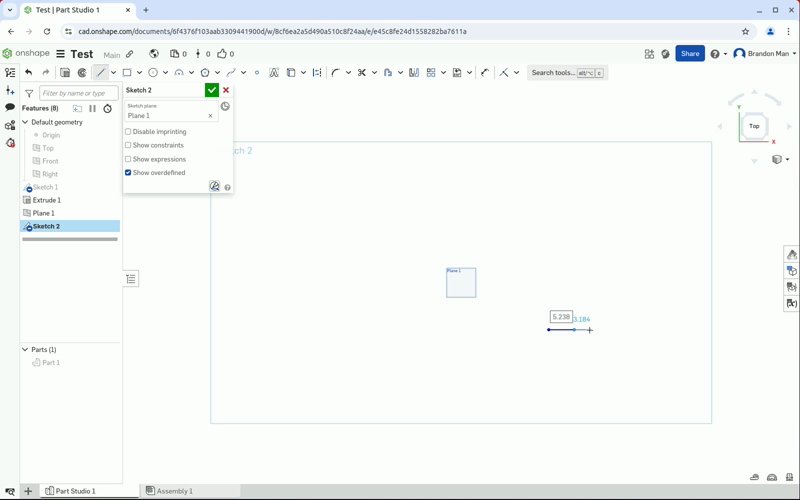
mouse_move(574, 304)
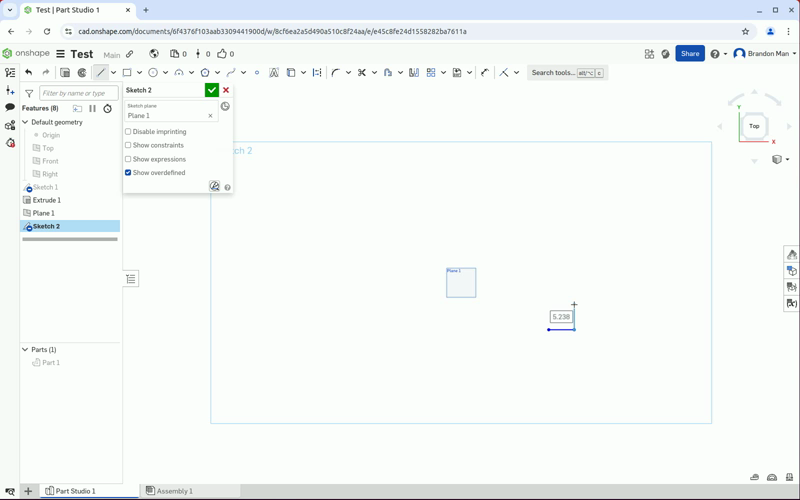
click(574, 304)
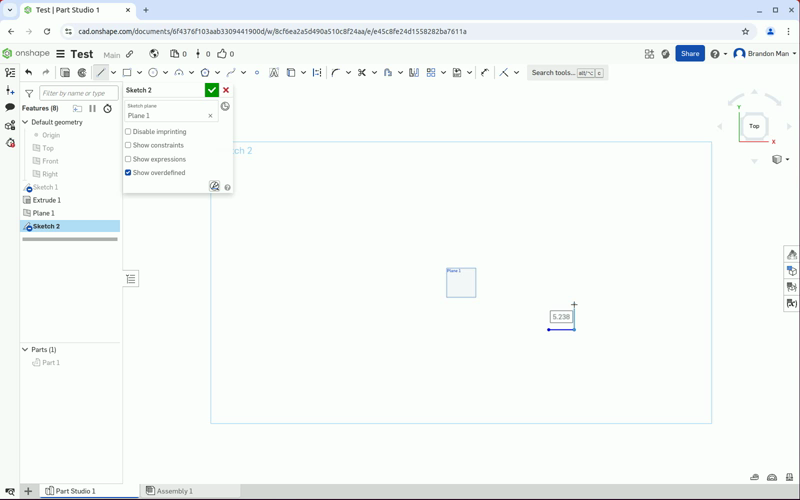
key_up(shift)
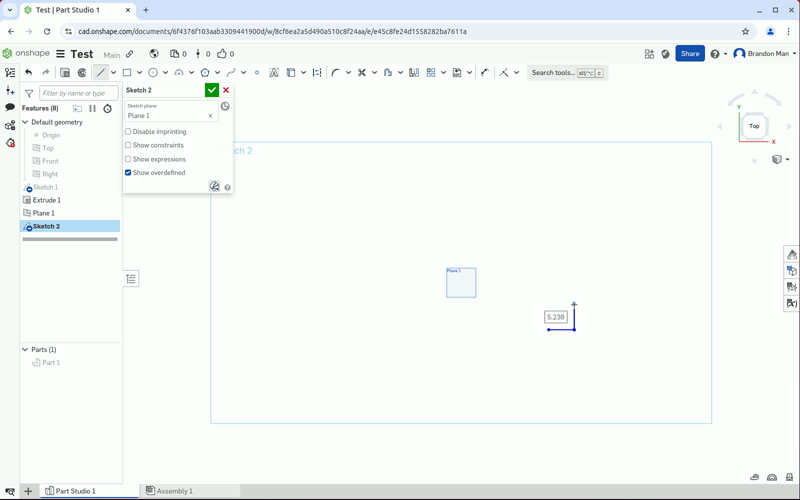
key_down(shift)
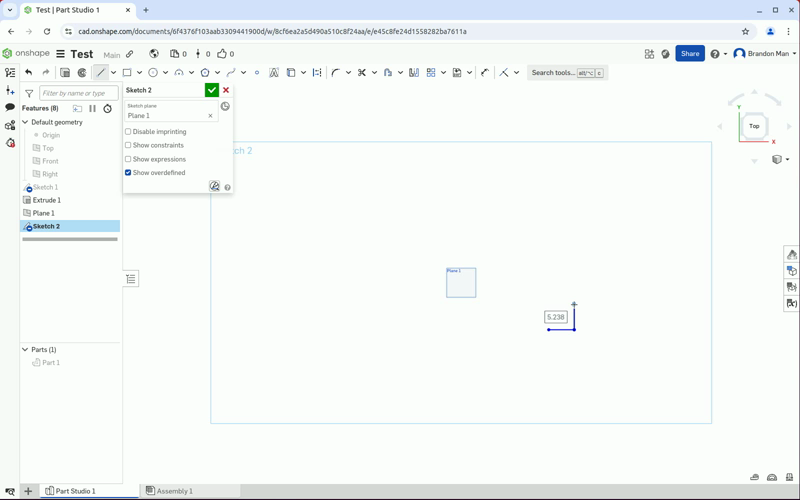
mouse_move(589, 304)
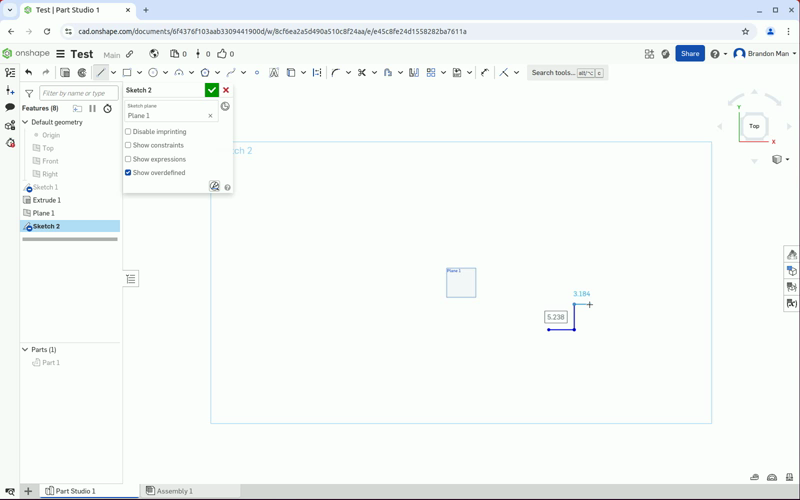
mouse_move(548, 304)
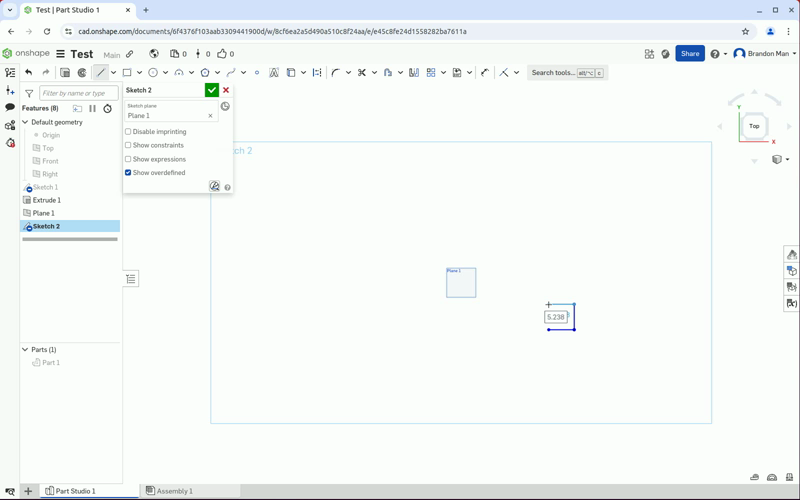
click(548, 304)
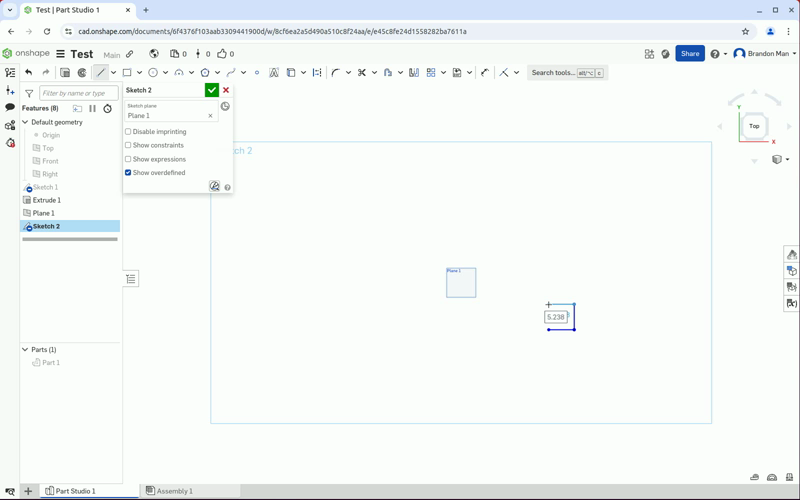
key_up(shift)
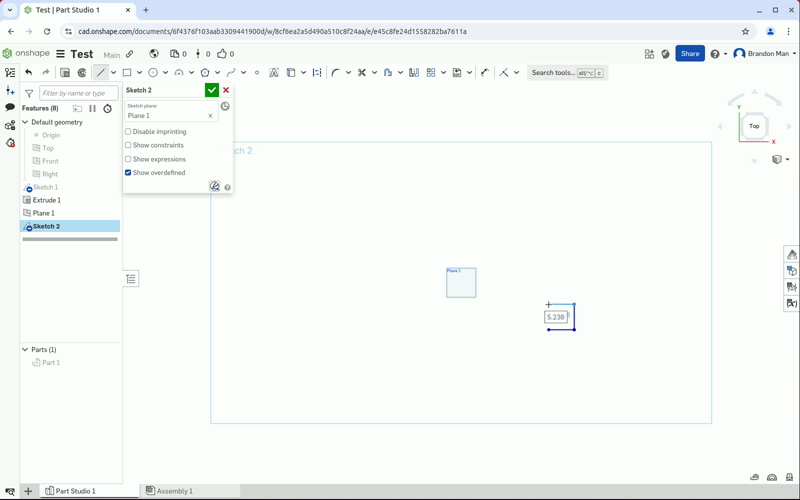
mouse_move(578, 304)
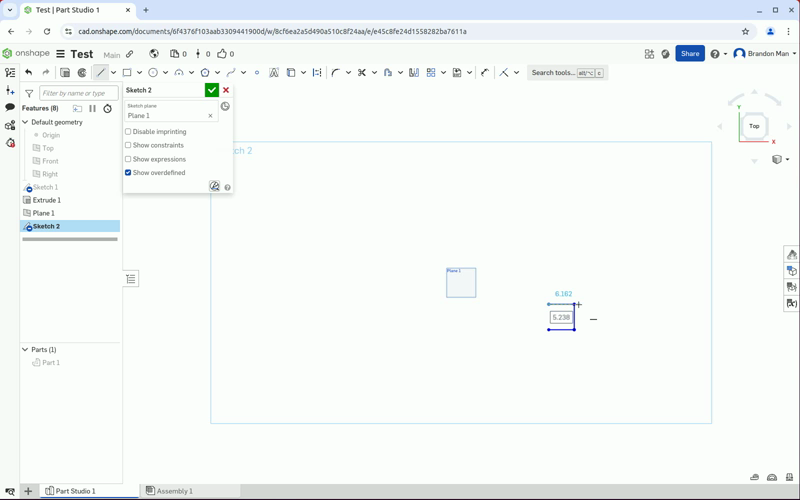
key_down(shift)
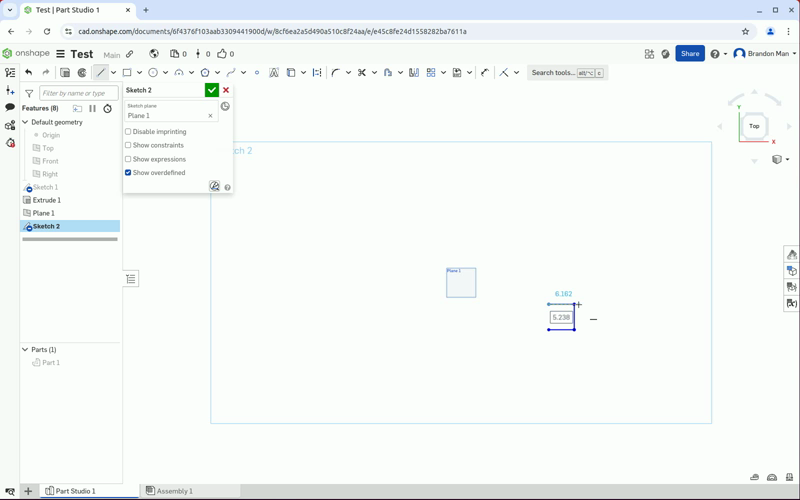
mouse_move(548, 329)
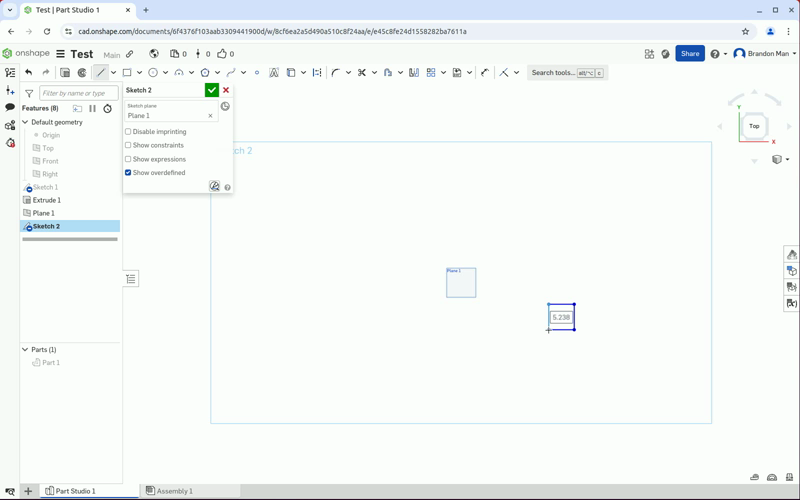
key_up(shift)
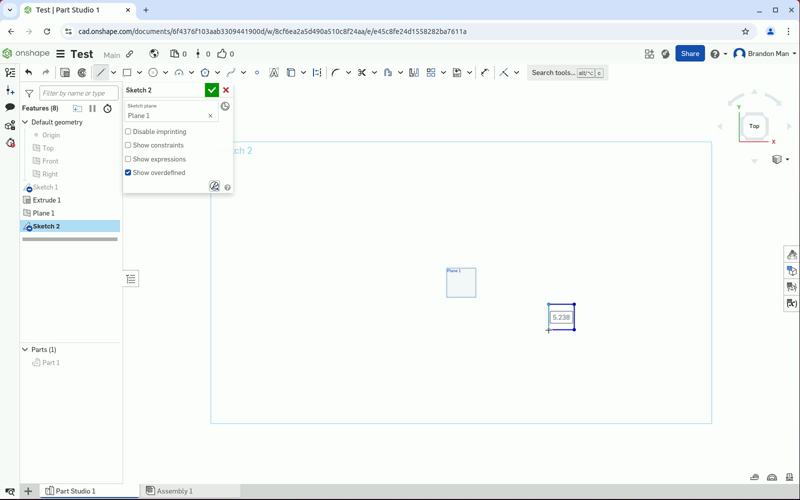
click(548, 329)
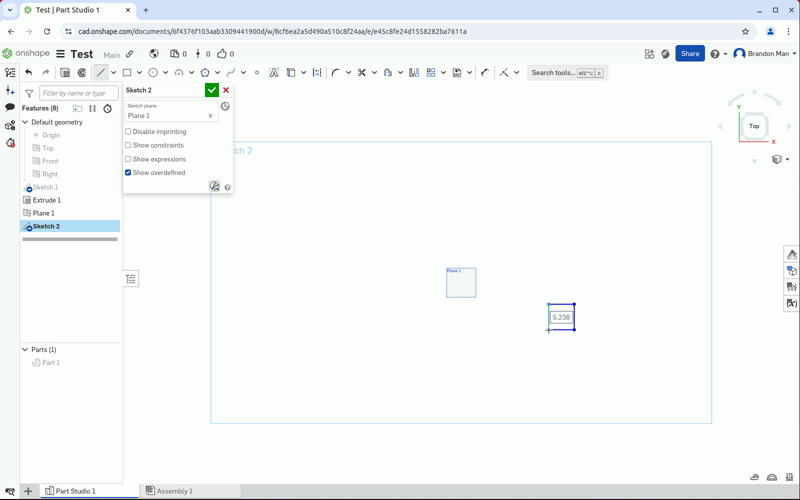
key(esc)
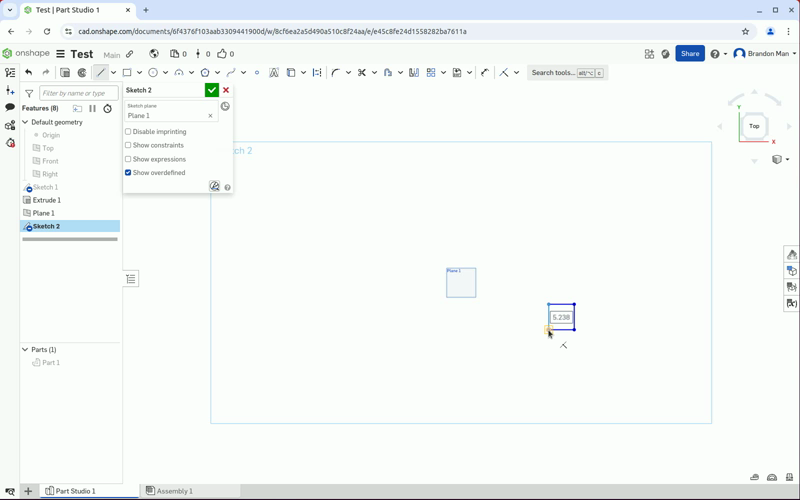
mouse_move(549, 305)
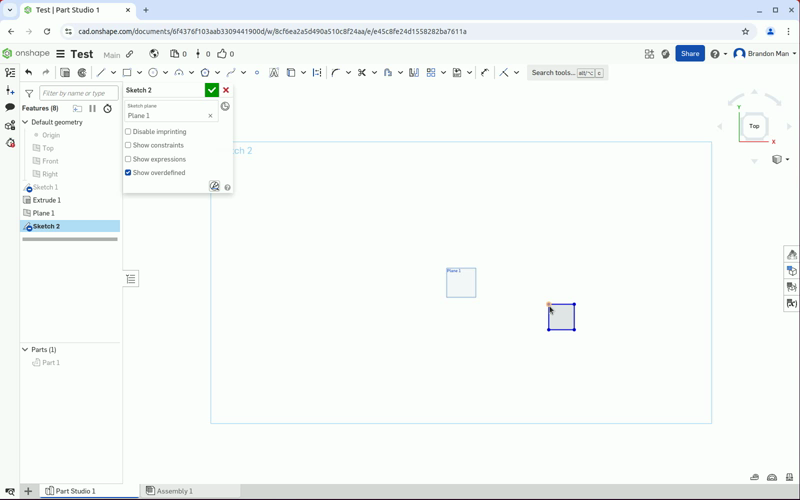
scroll(6)
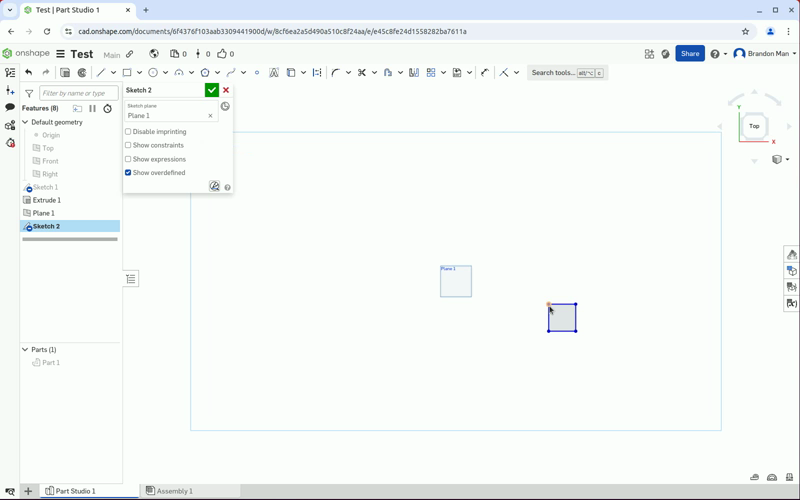
scroll(6)
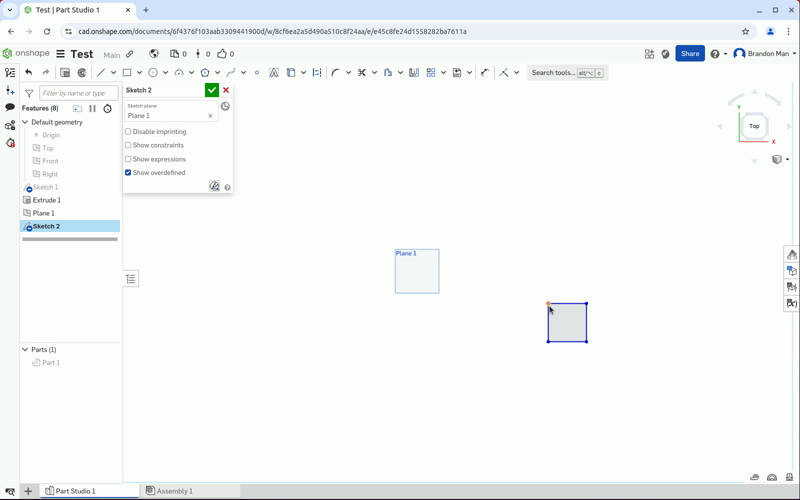
scroll(6)
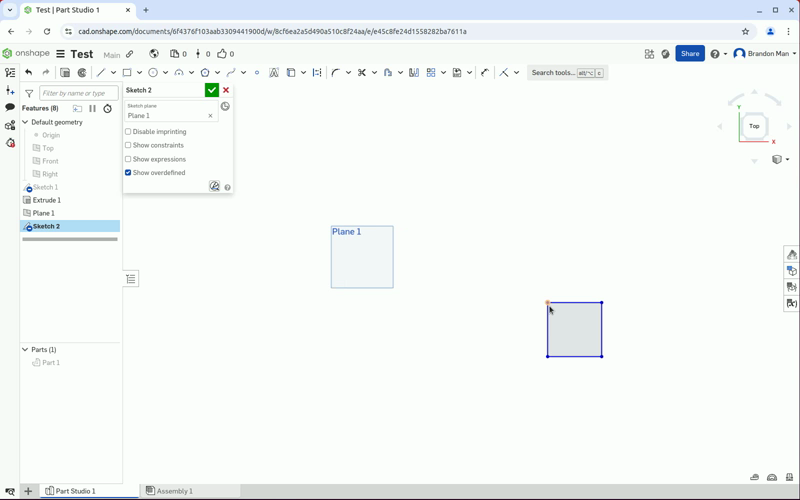
scroll(6)
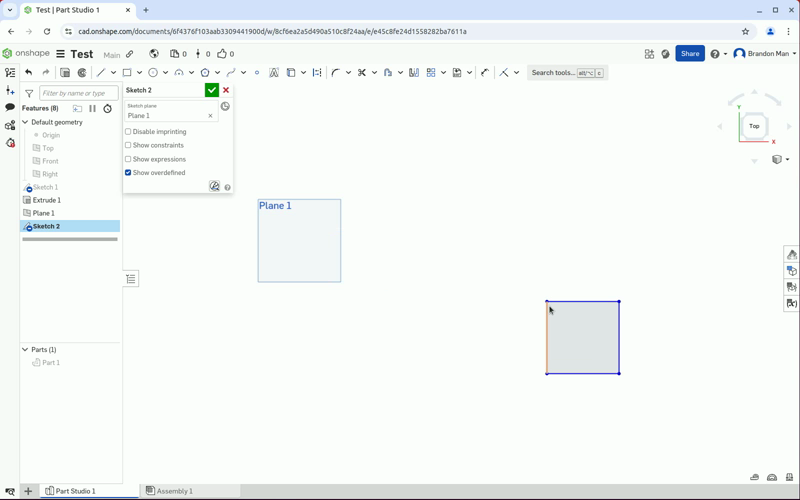
scroll(6)
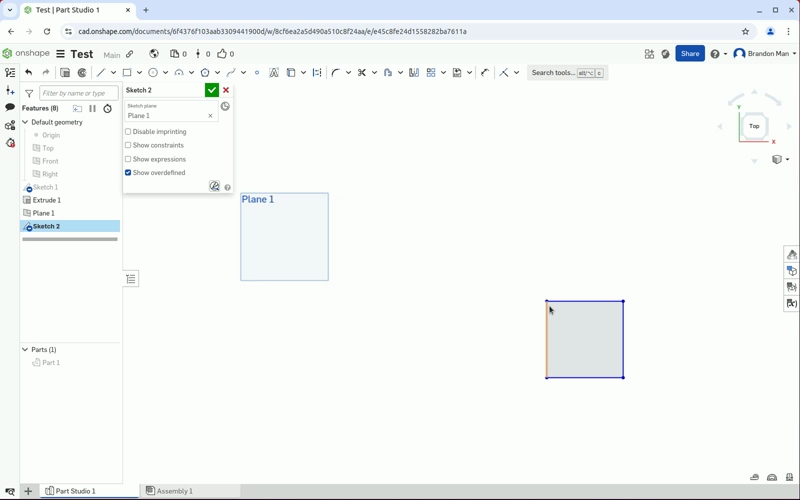
scroll(6)
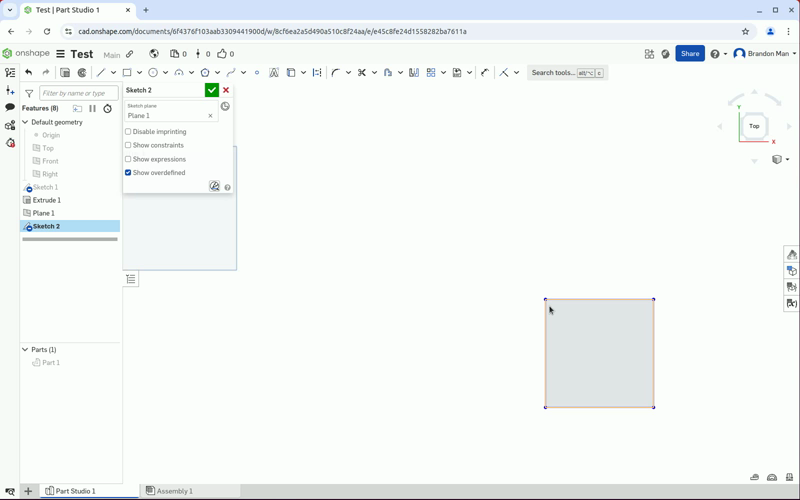
scroll(6)
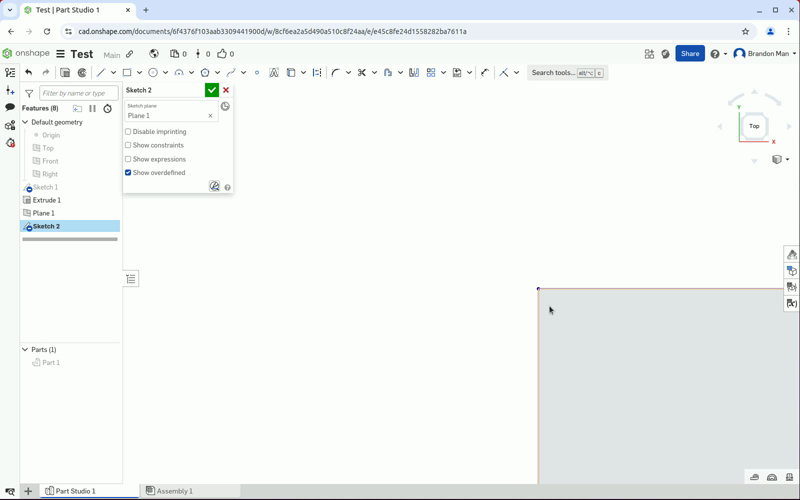
click(549, 305)
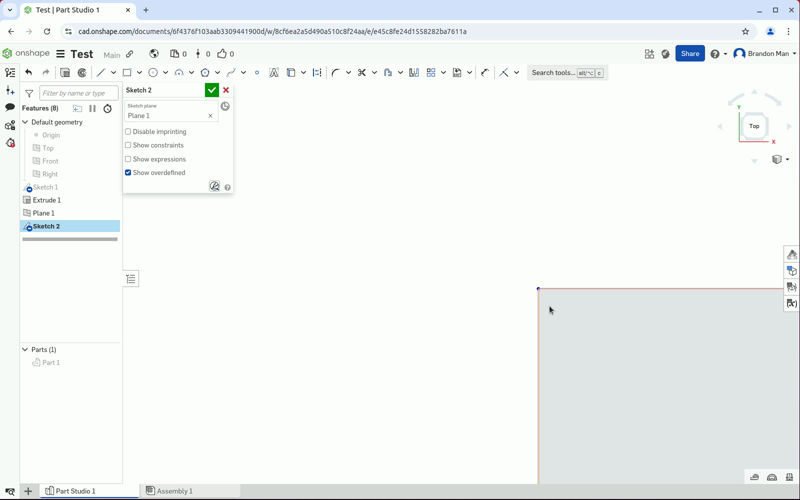
scroll(-6)
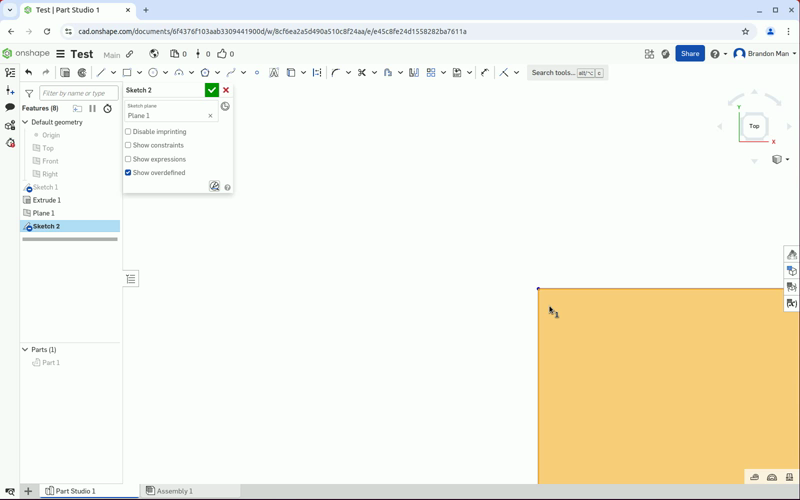
scroll(-6)
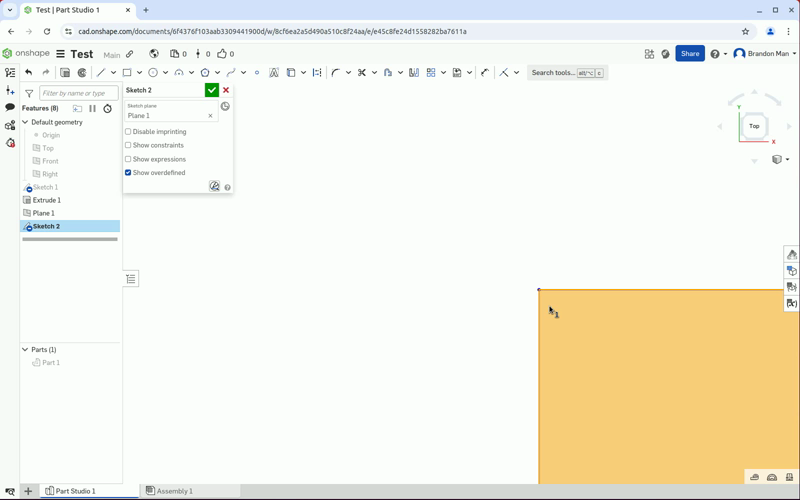
scroll(-6)
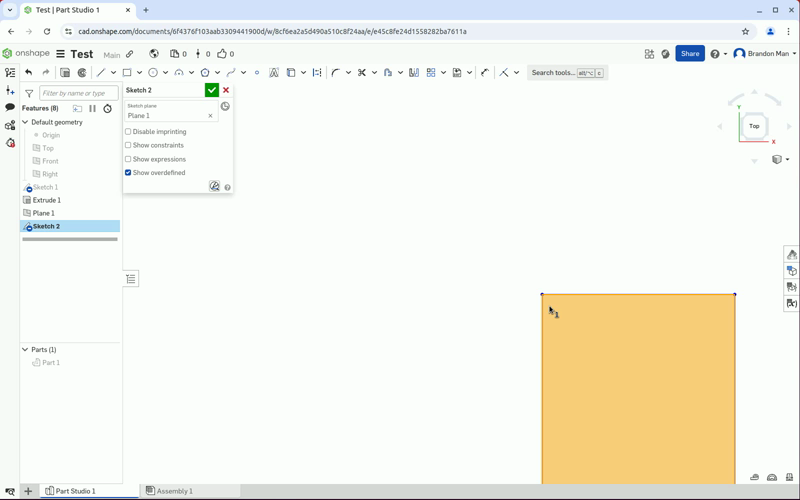
scroll(-6)
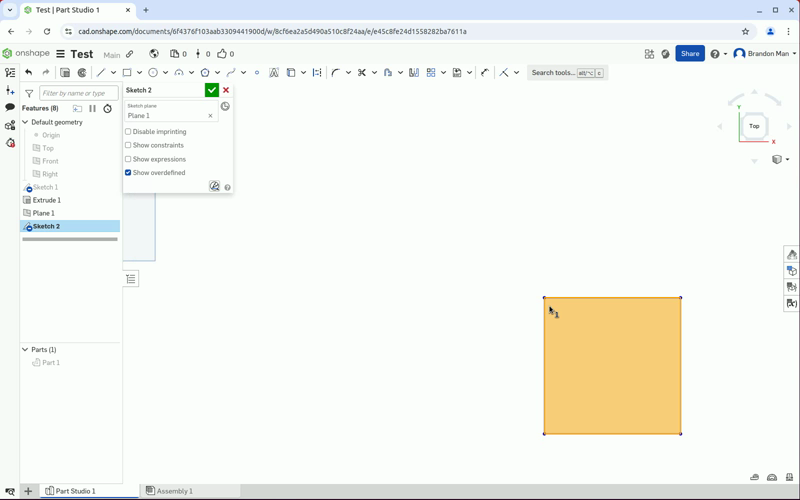
scroll(-6)
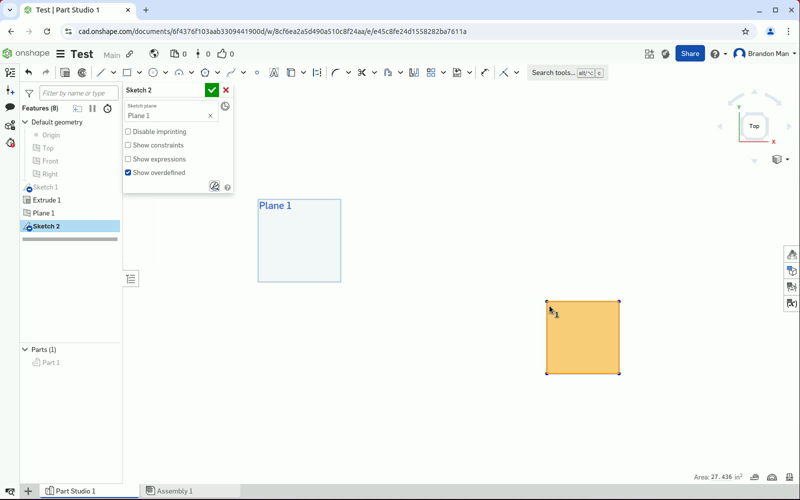
scroll(-6)
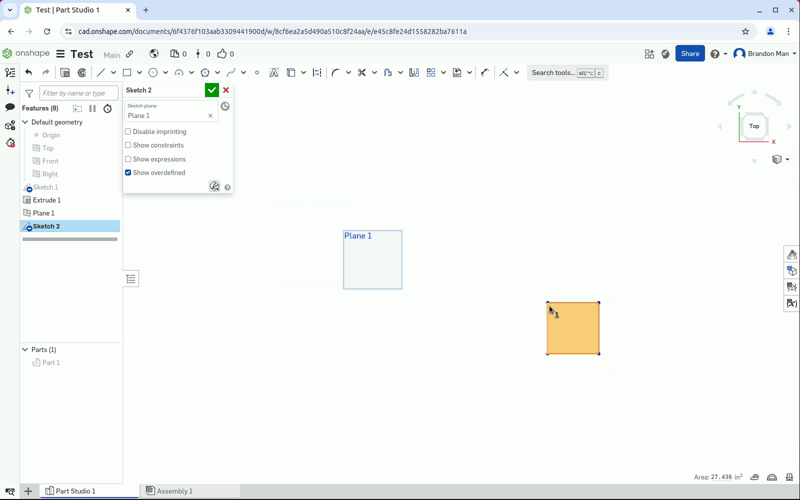
scroll(-6)
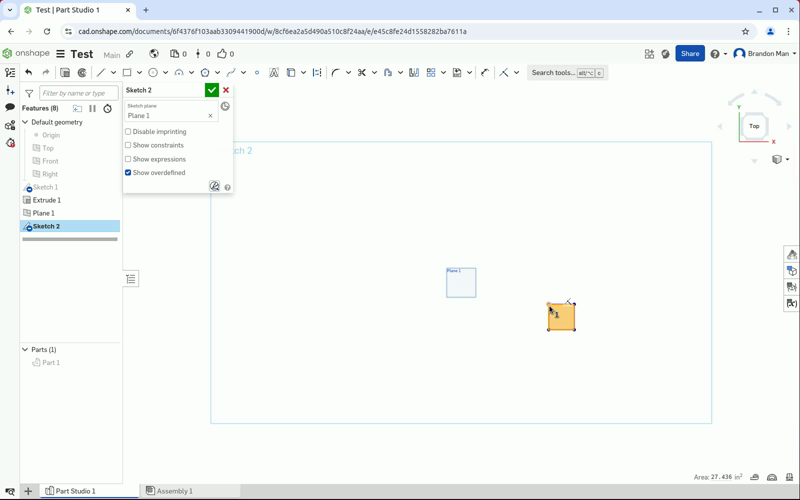
mouse_move(73, 352)
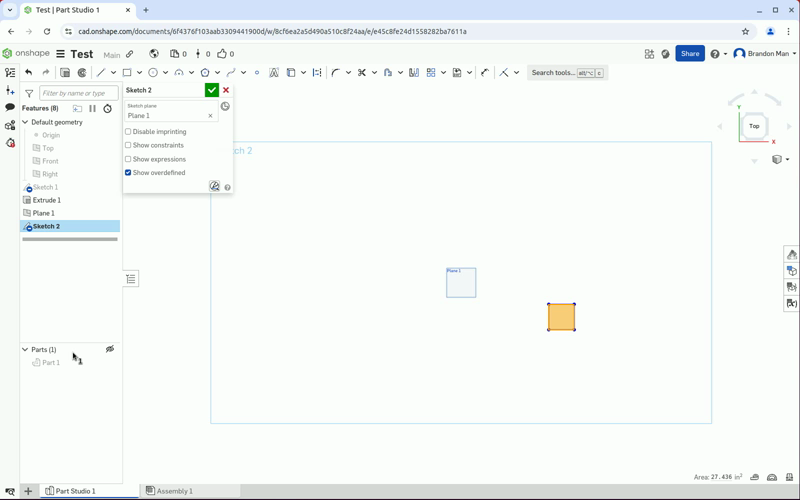
key(shift+y)
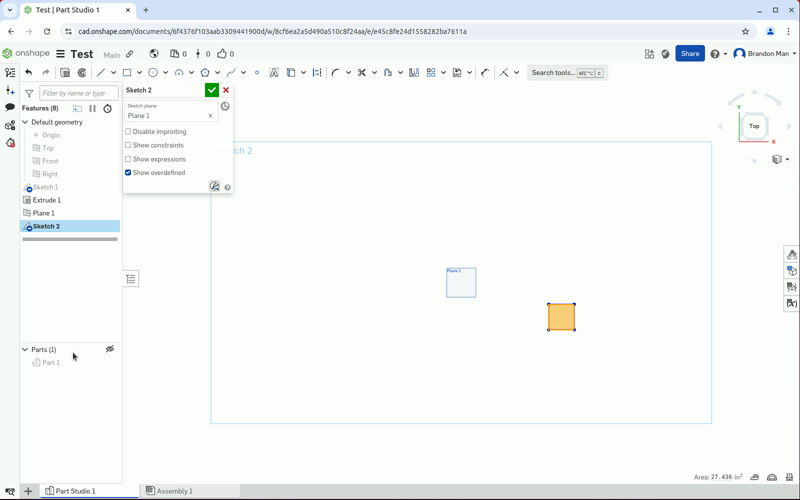
key(shift+e)
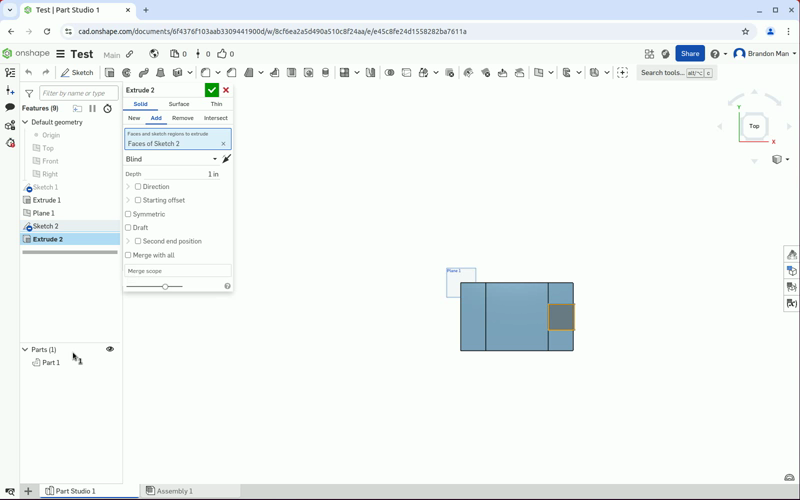
mouse_move(143, 106)
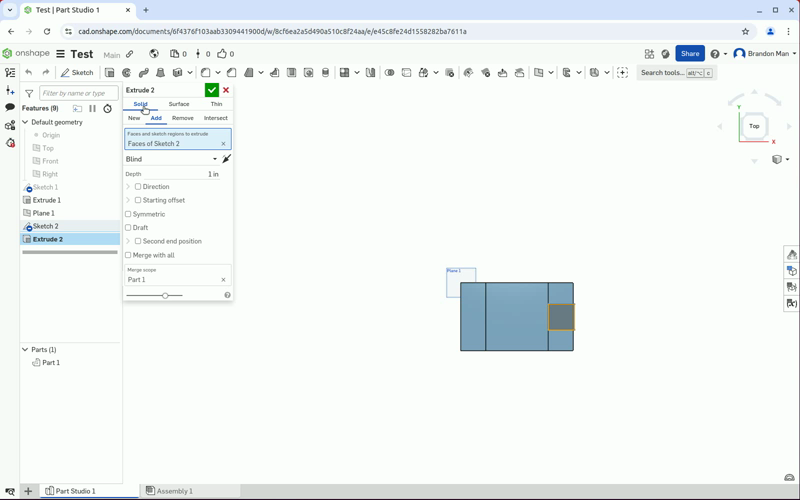
click(143, 106)
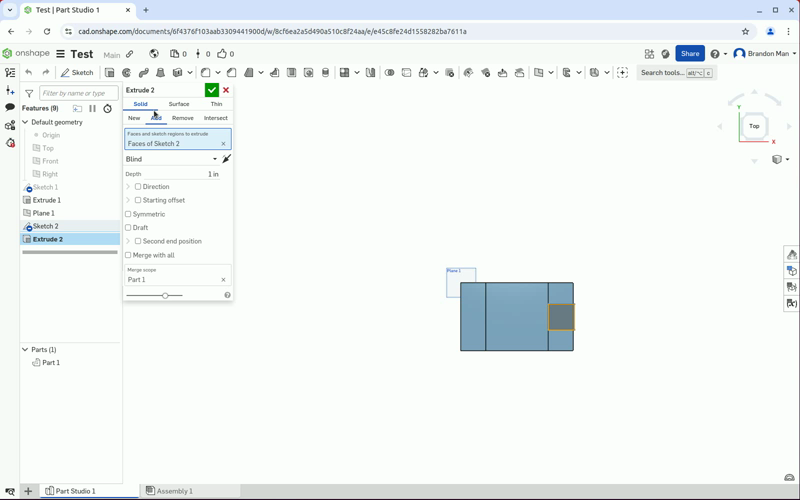
mouse_move(186, 120)
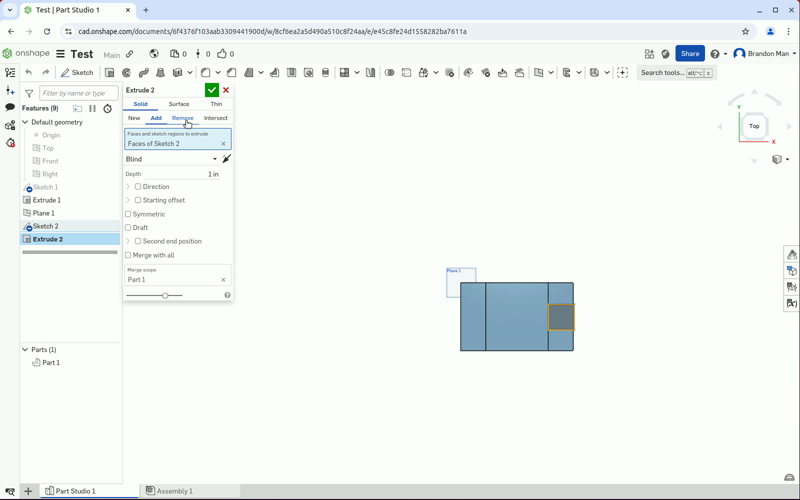
click(186, 120)
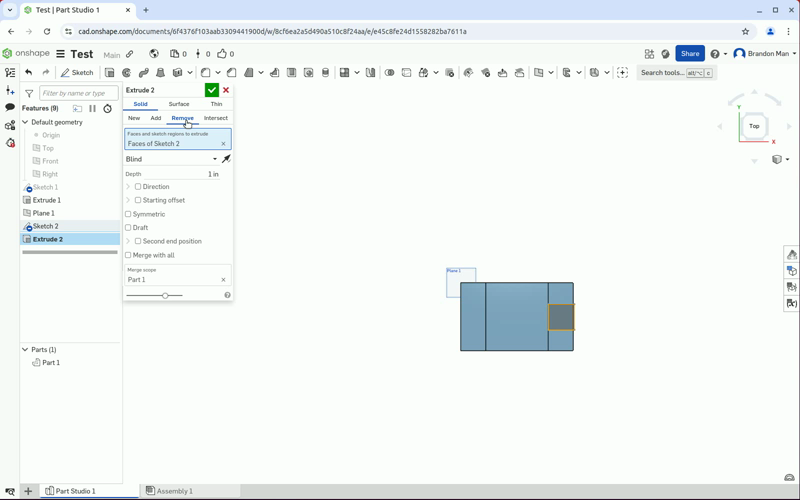
key(tab, 4)
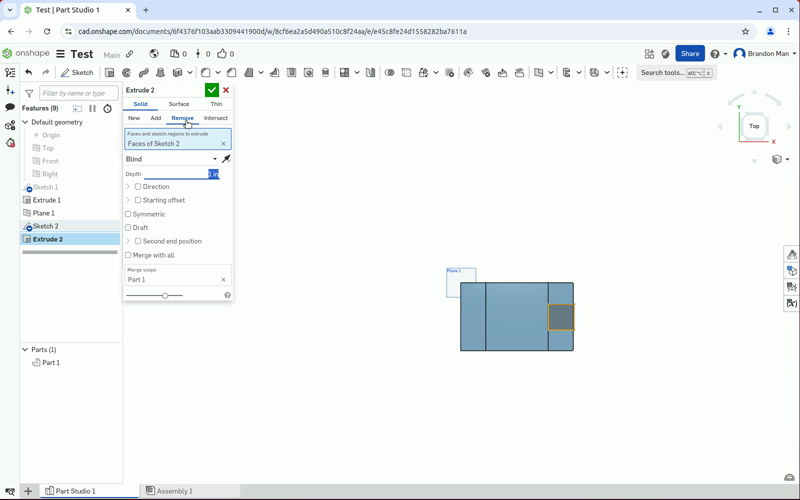
text(4.333)
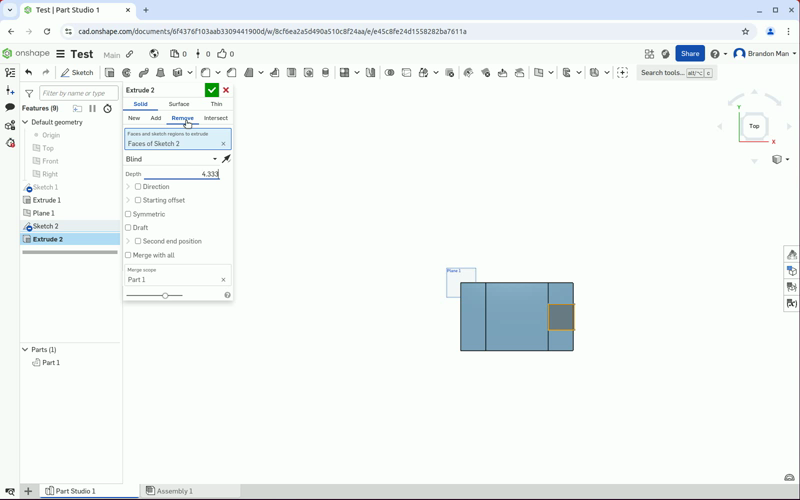
key(tab, 6)
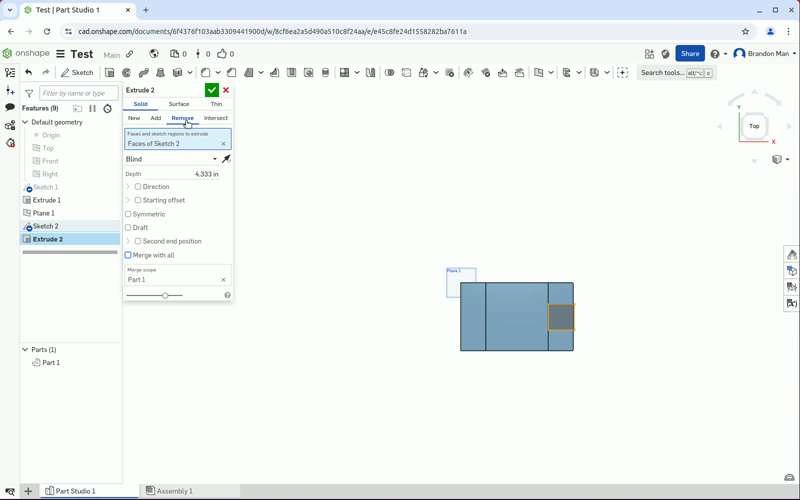
key(space)
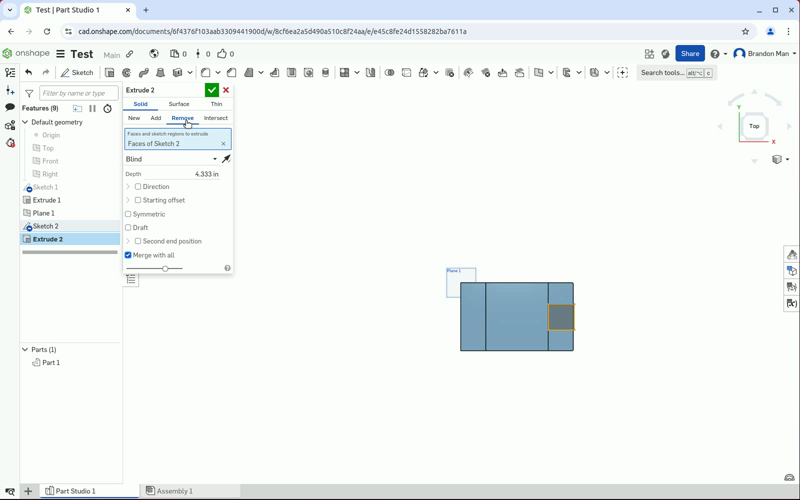
key(enter)
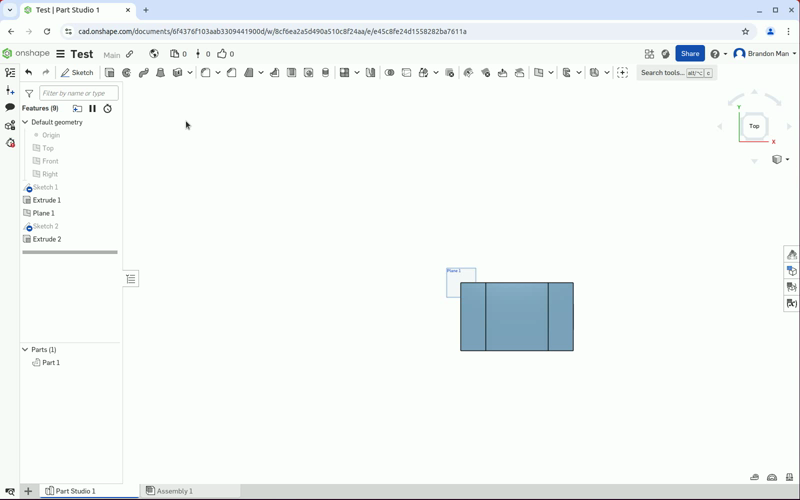
key(shift+h)
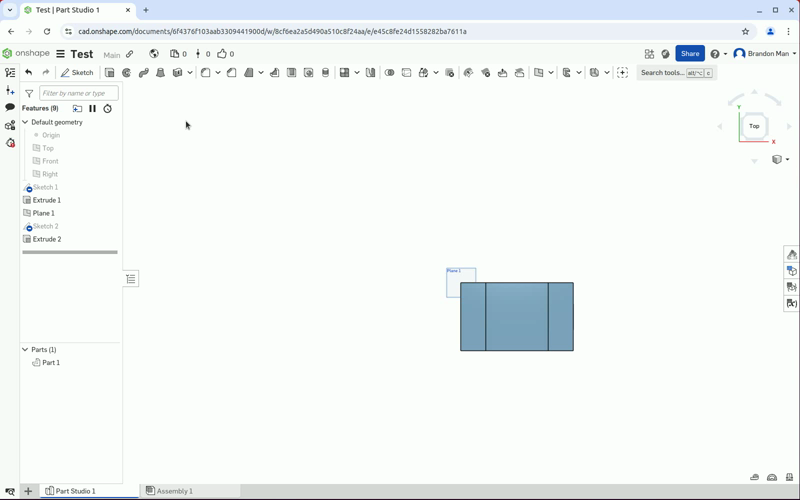
key(shift+h)
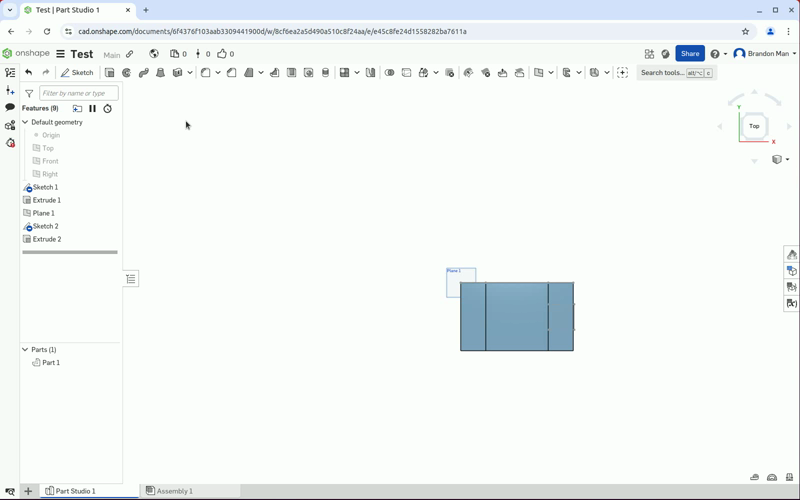
key(shift+7)
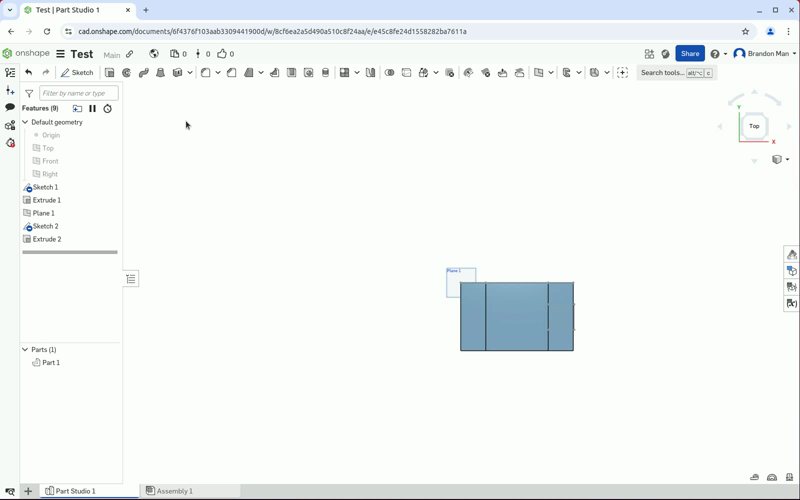
key(up, 3)
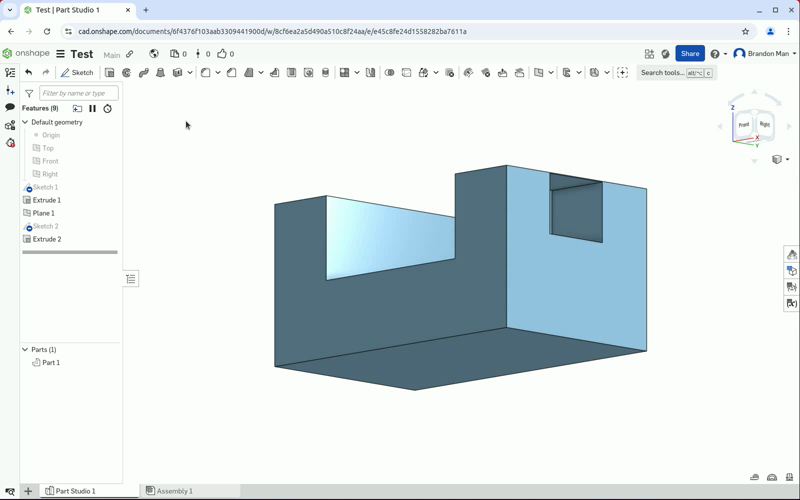
key(left, 3)
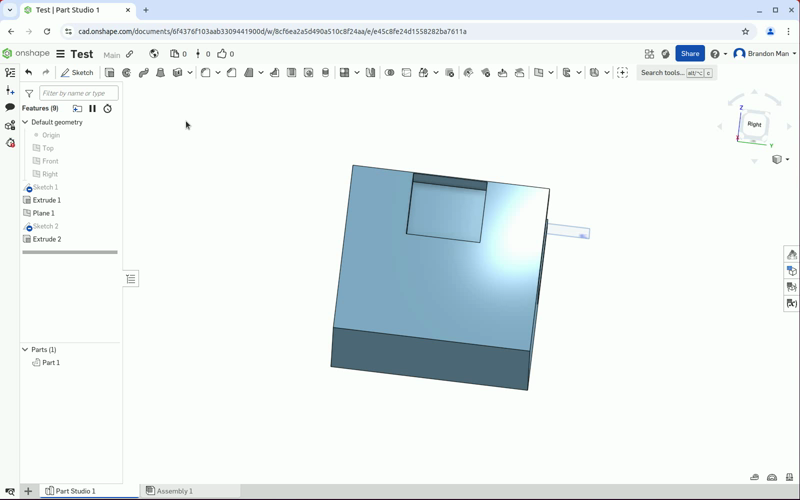
key(right, 3)
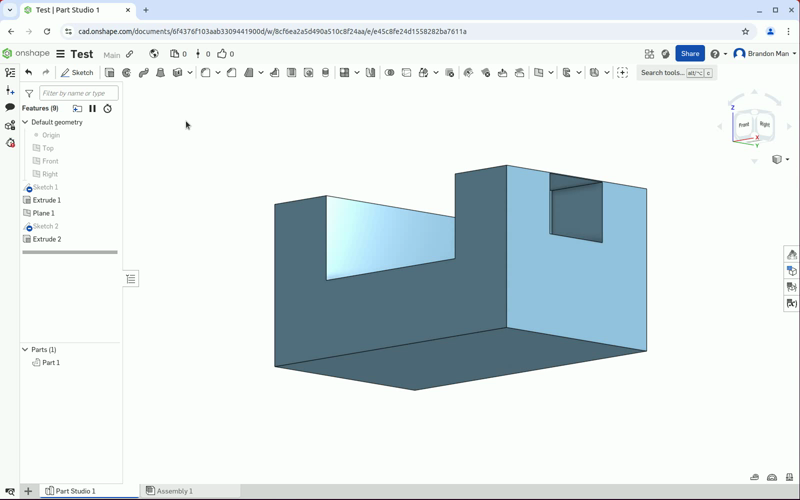
key(down, 3)
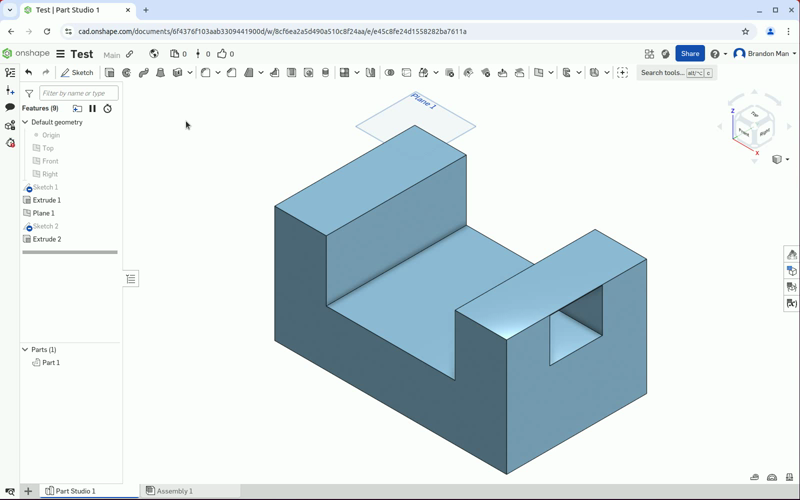
mouse_move(73, 189)
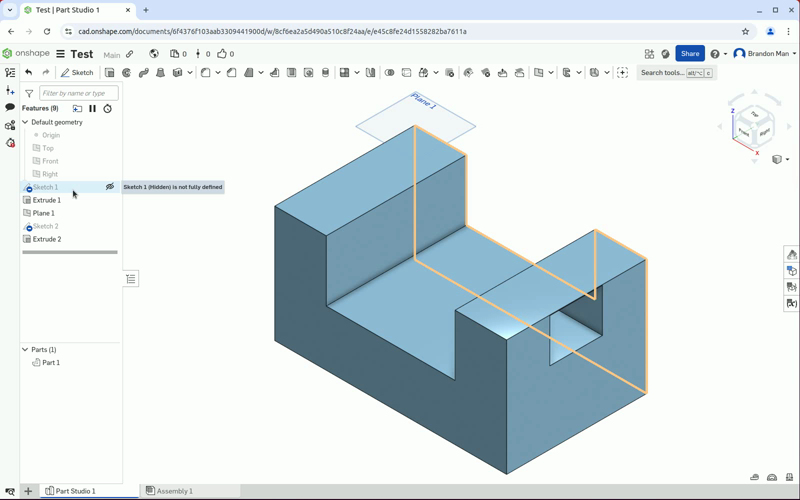
click(73, 189)